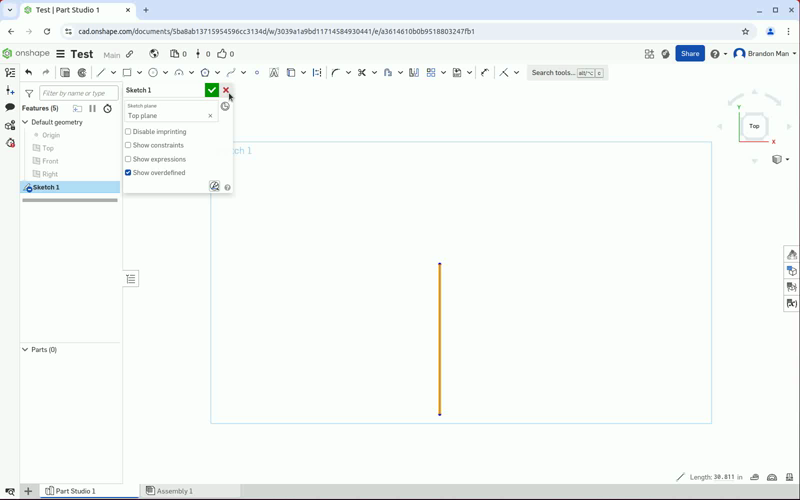
key(shift+h)
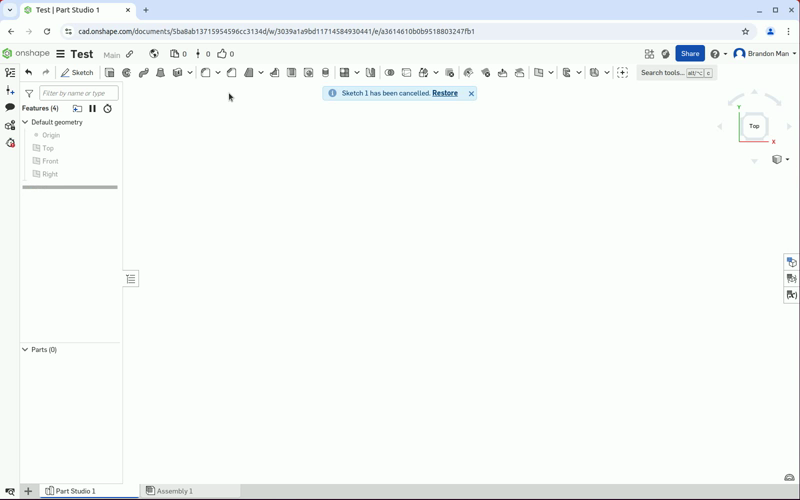
mouse_move(73, 352)
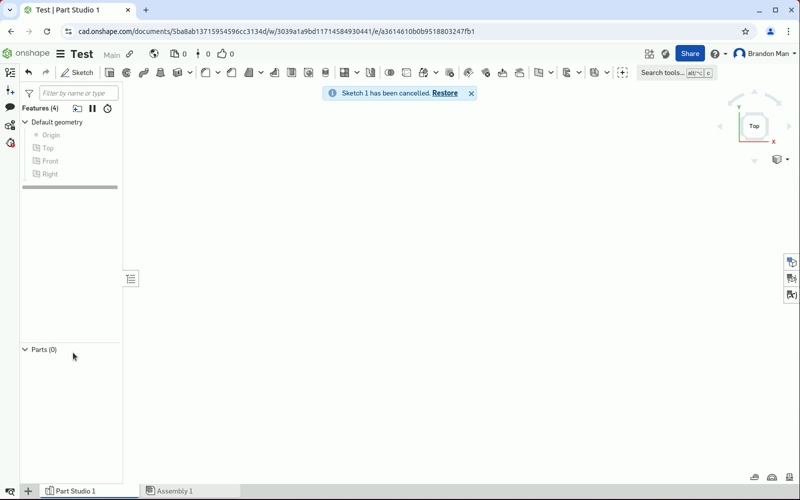
key(y)
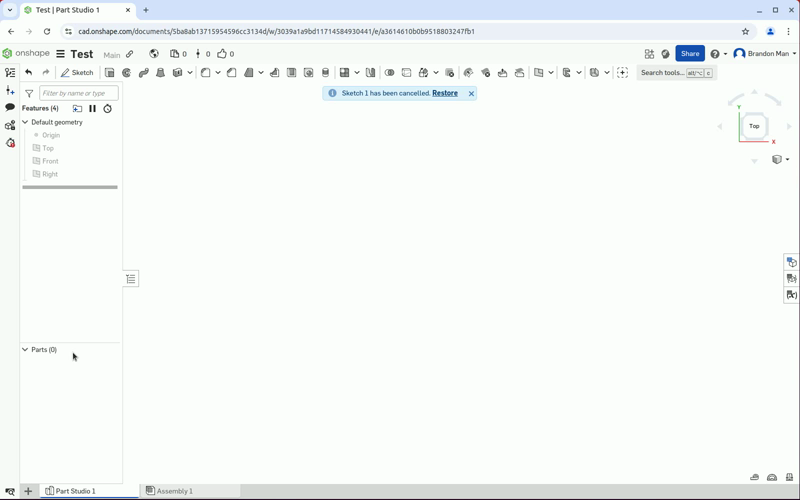
key(shift+p)
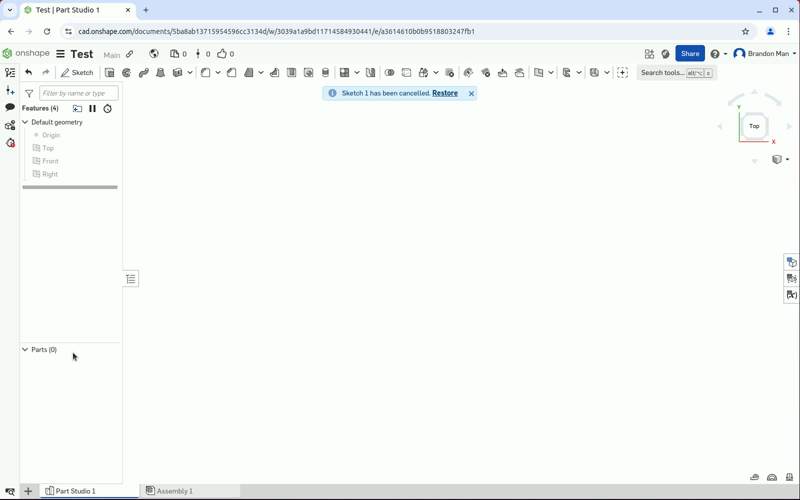
key(space)
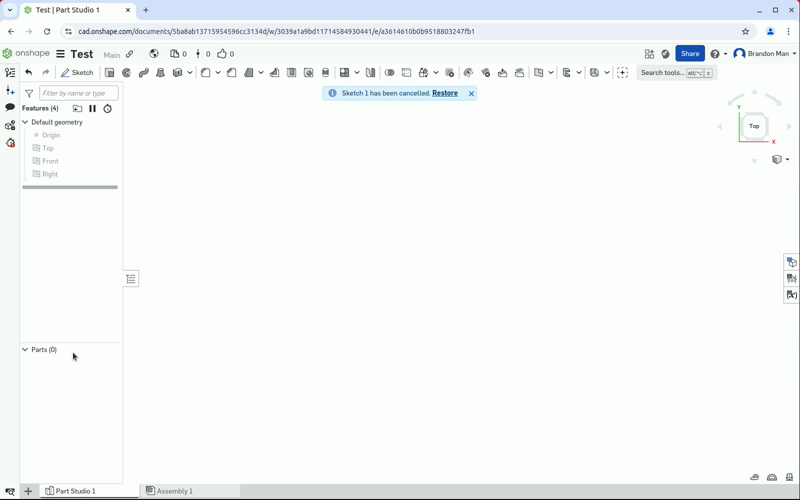
key_down(shift)
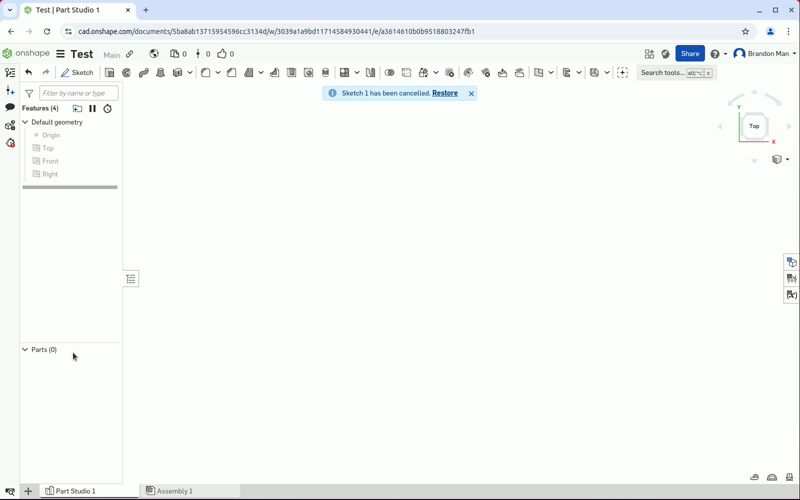
key(up)
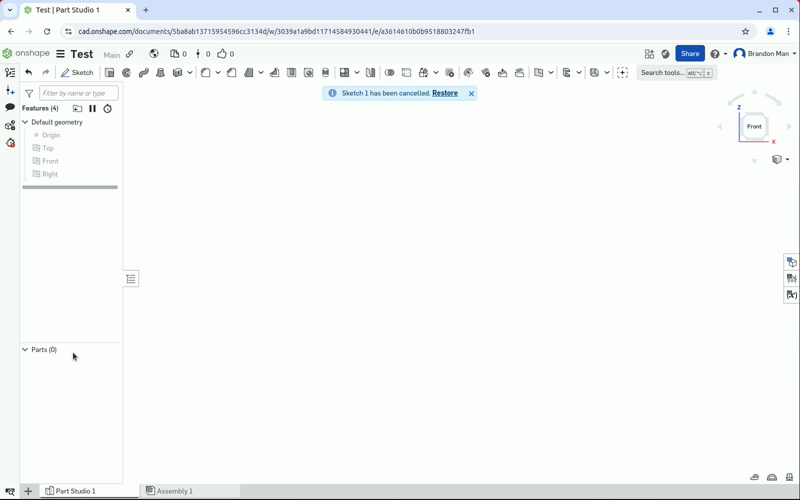
key_up(shift)
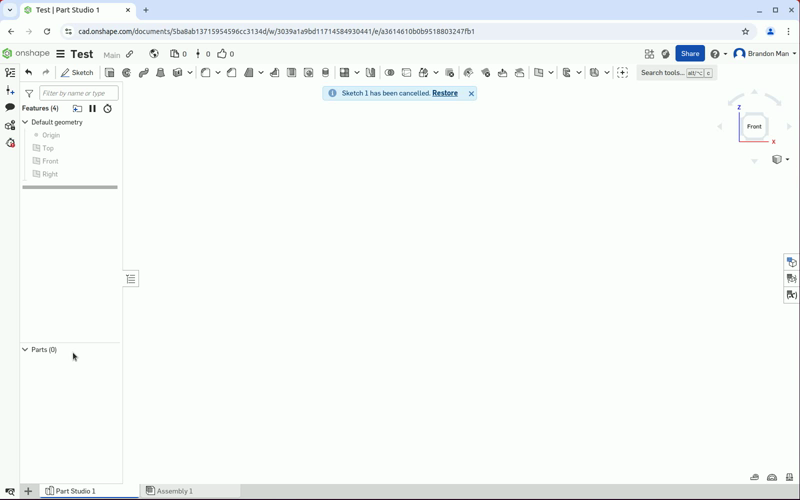
mouse_move(73, 352)
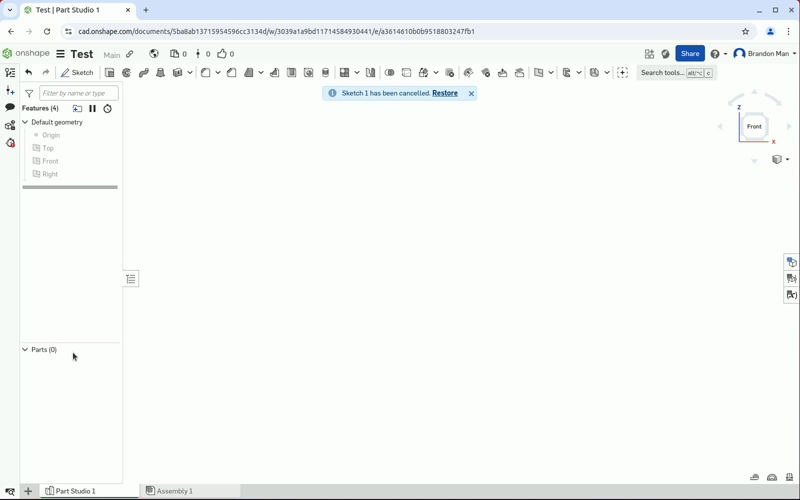
key(shift+y)
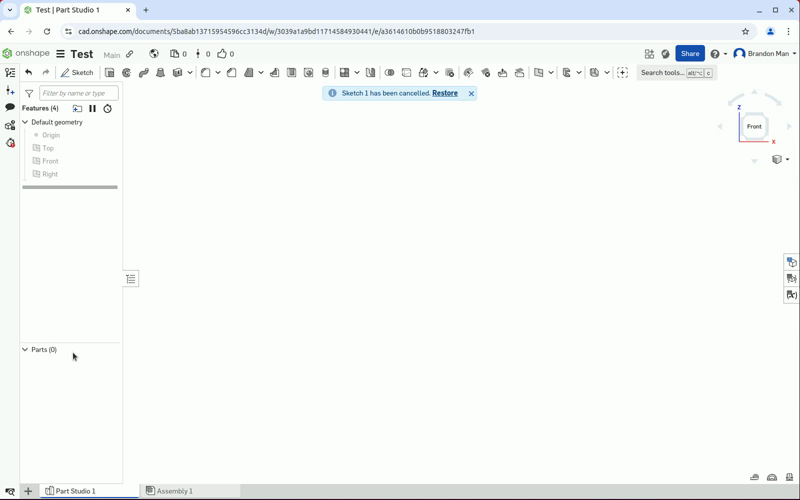
key(shift+s)
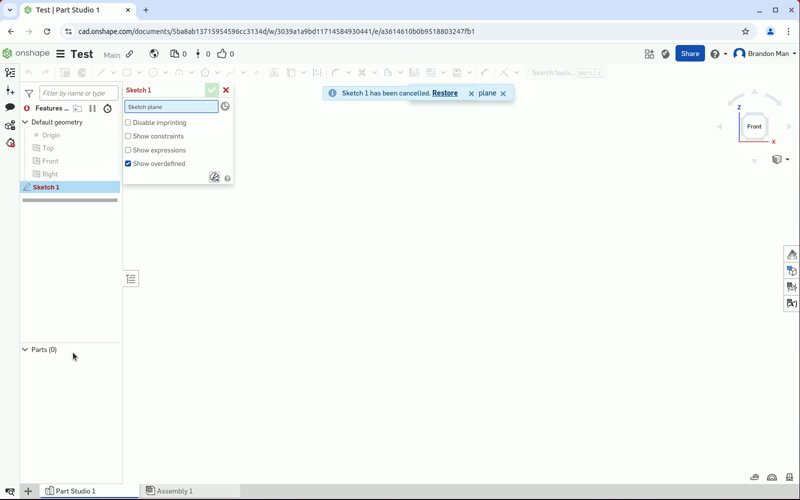
mouse_move(73, 163)
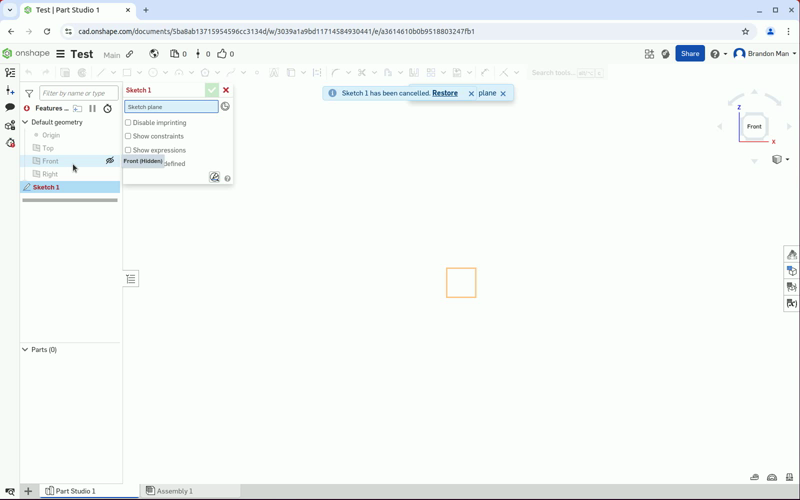
click(73, 163)
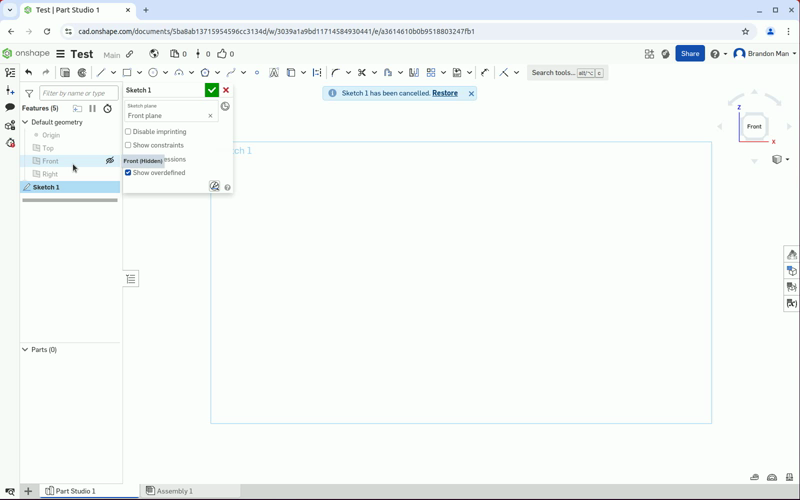
mouse_move(73, 352)
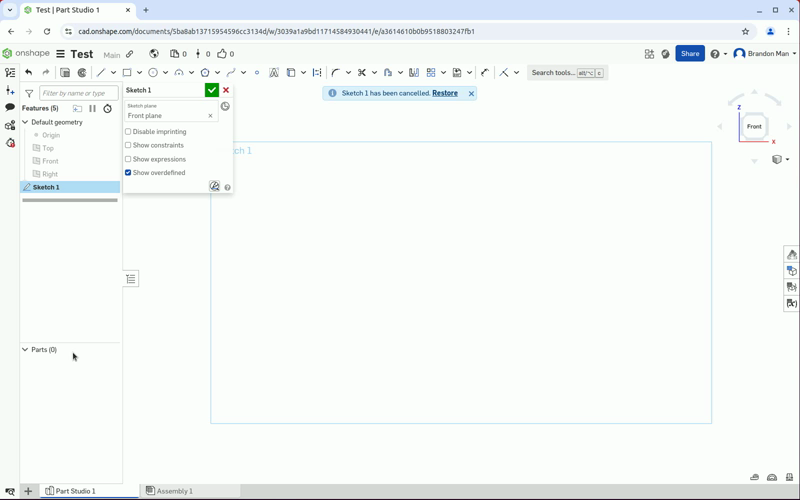
key(y)
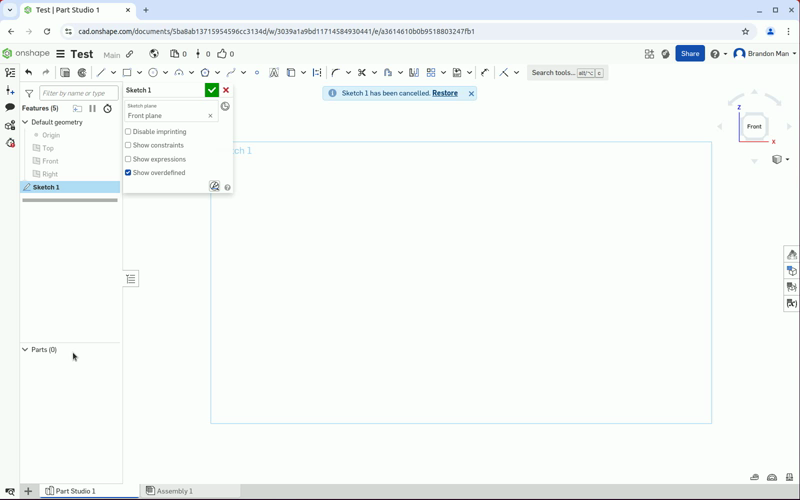
key(l)
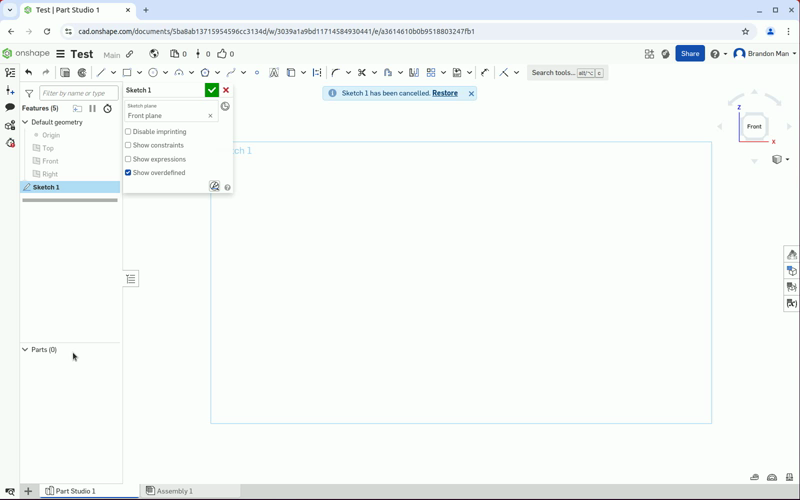
key_down(shift)
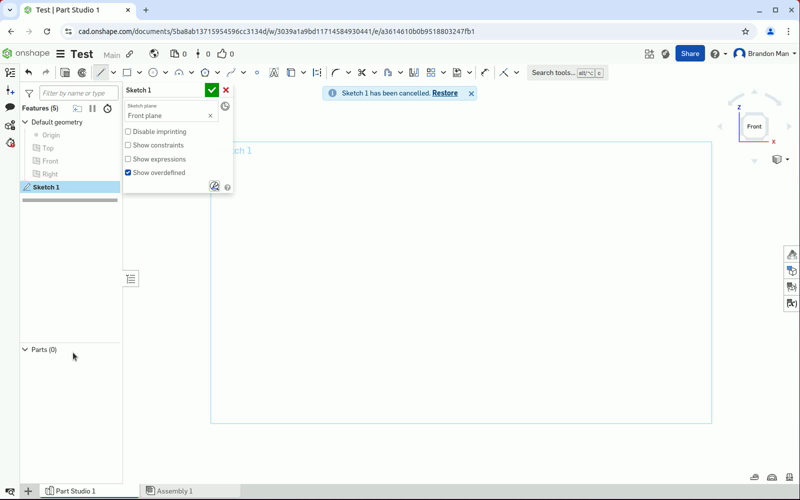
mouse_move(423, 282)
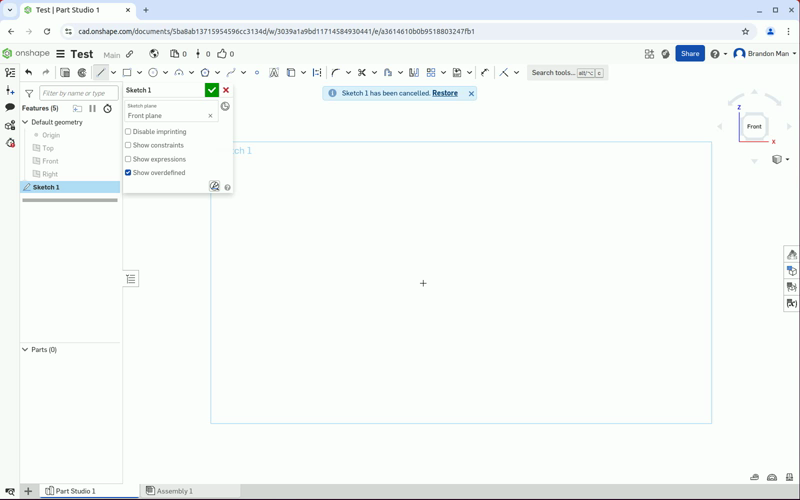
click(423, 282)
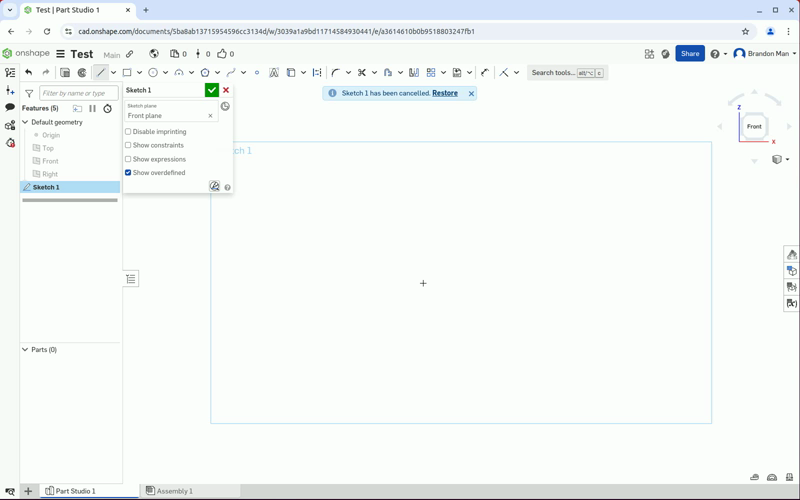
key_up(shift)
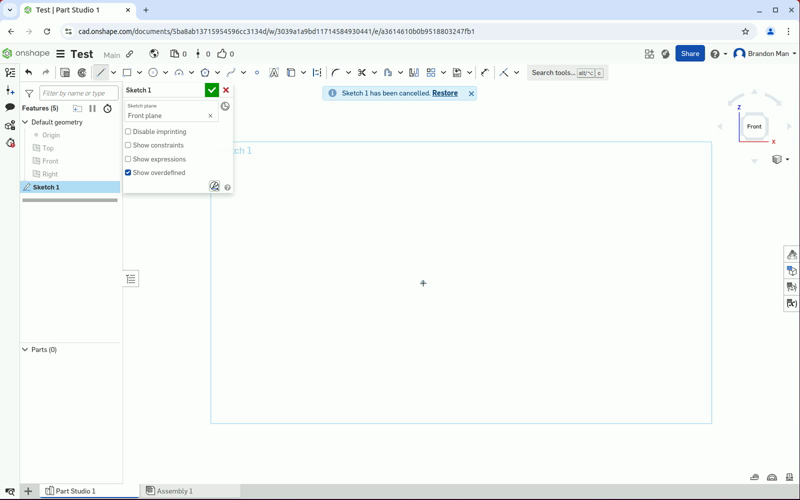
key_down(shift)
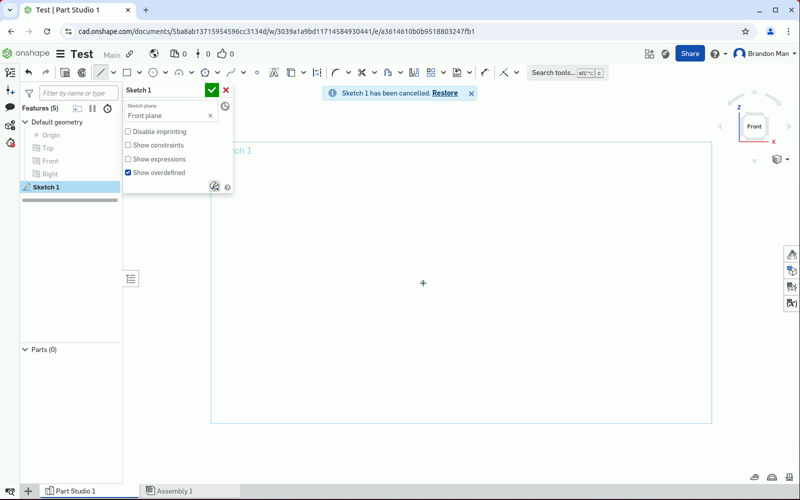
mouse_move(453, 282)
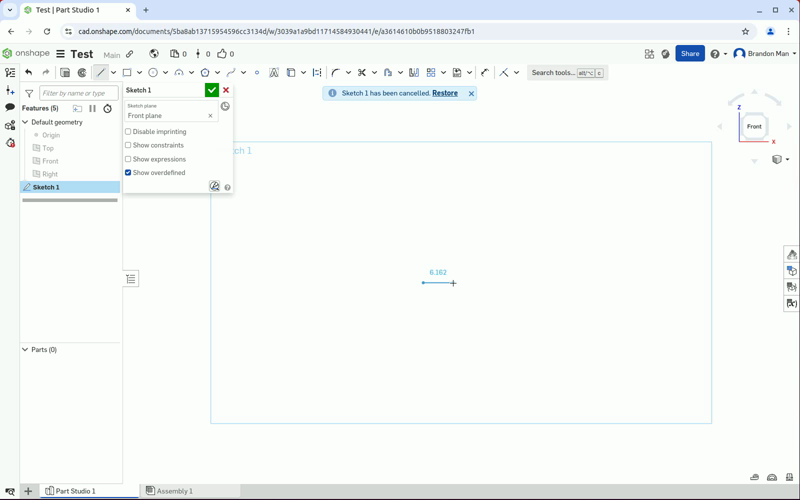
mouse_move(461, 282)
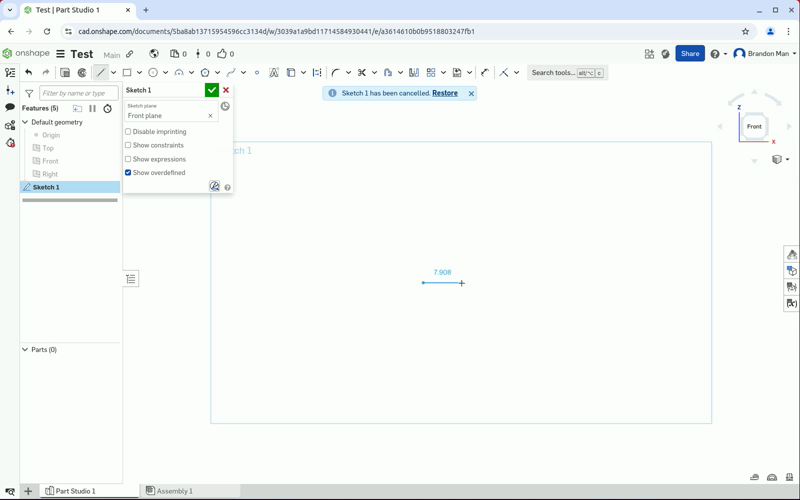
click(461, 282)
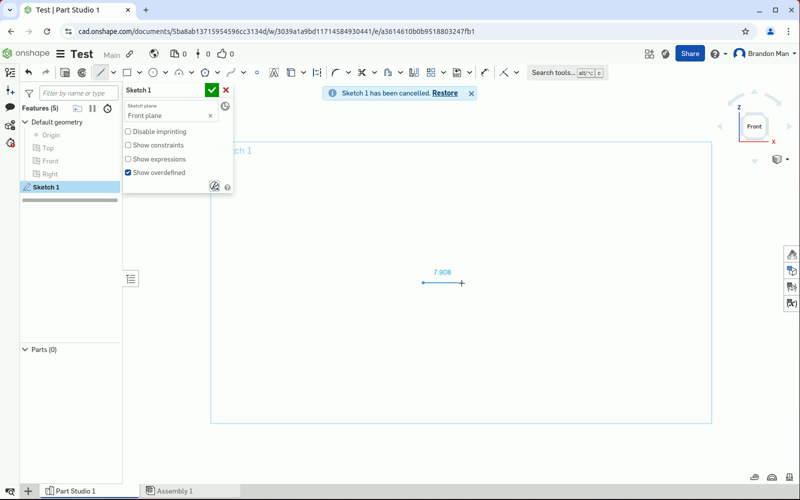
key_up(shift)
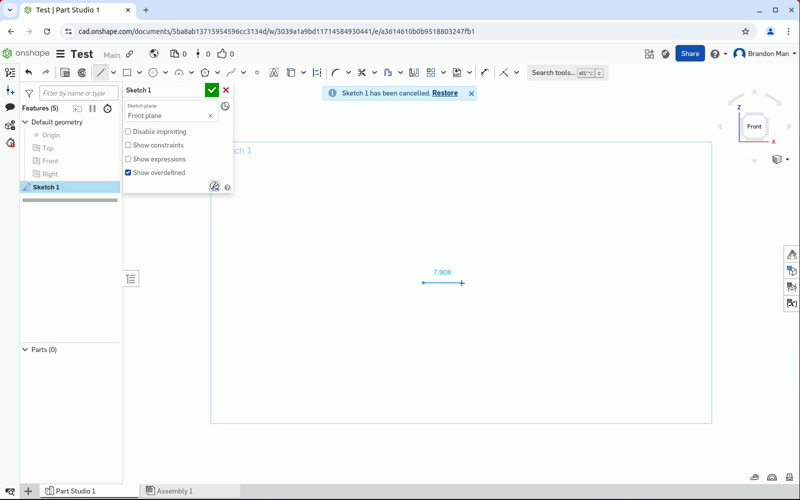
key_down(shift)
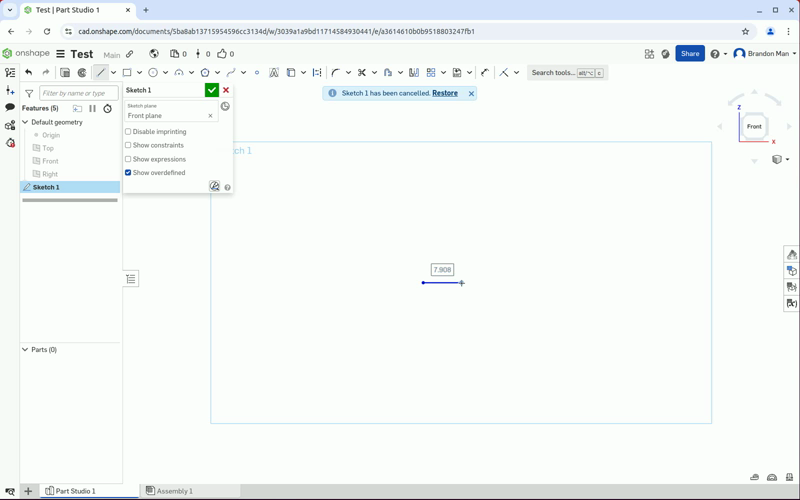
mouse_move(491, 282)
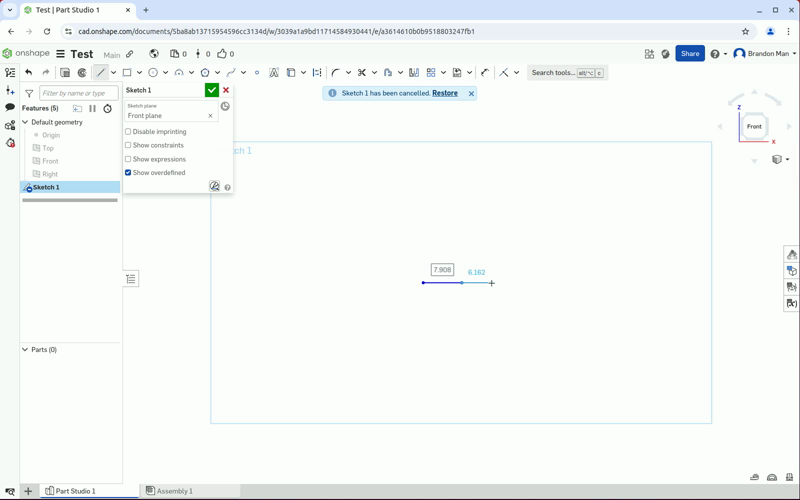
mouse_move(461, 244)
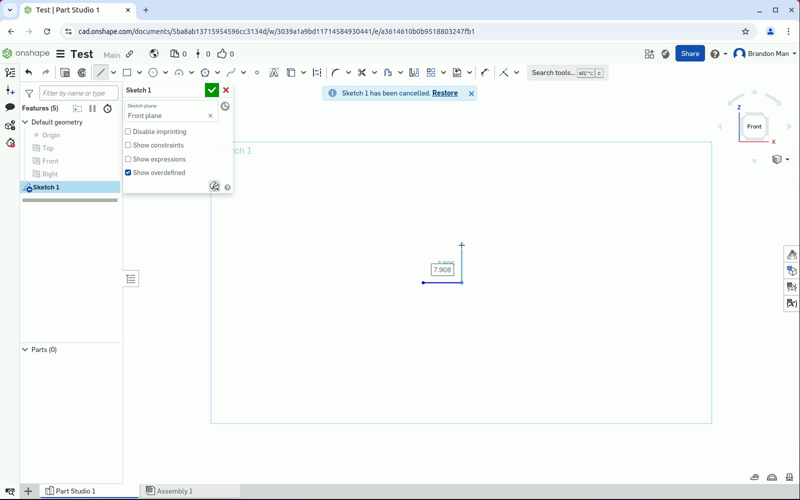
click(461, 244)
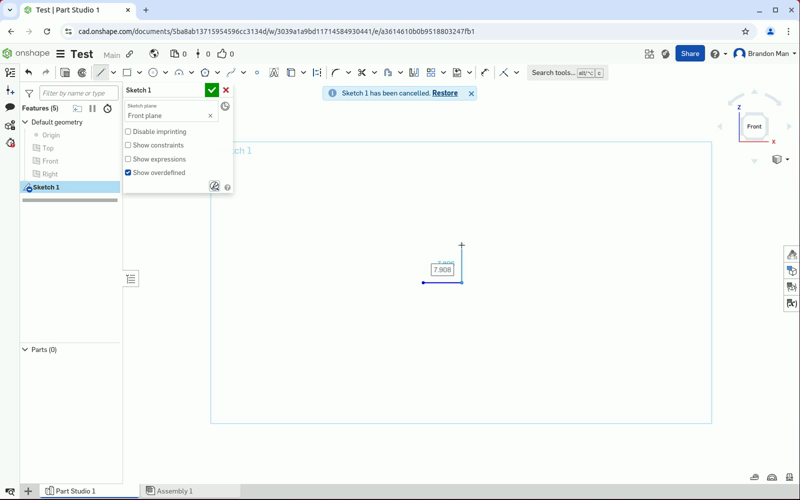
key_up(shift)
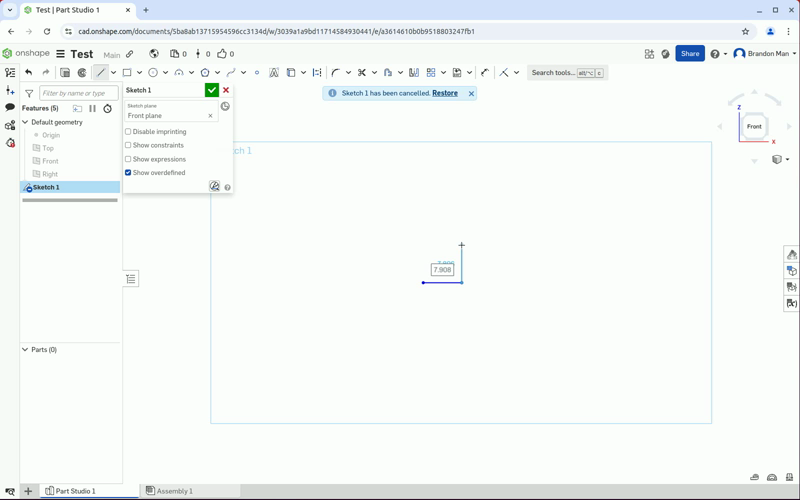
key_down(shift)
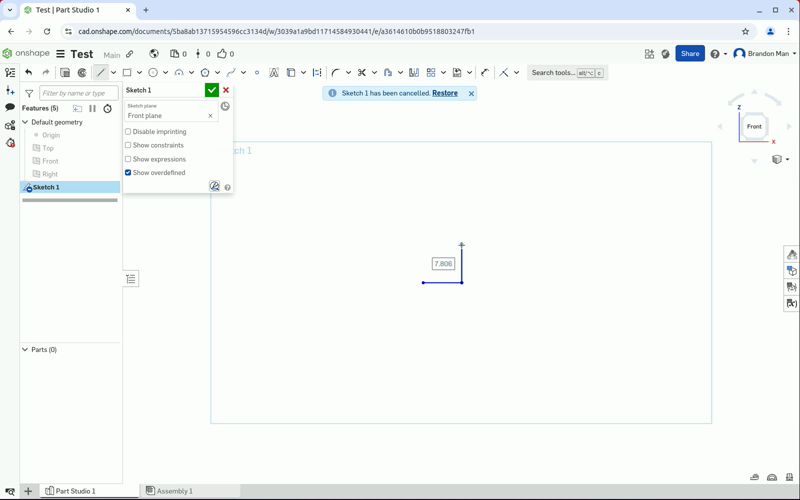
mouse_move(491, 244)
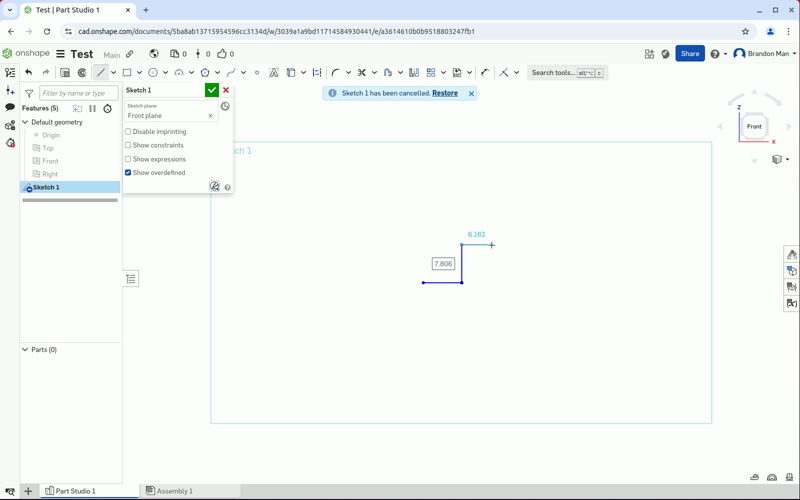
mouse_move(423, 244)
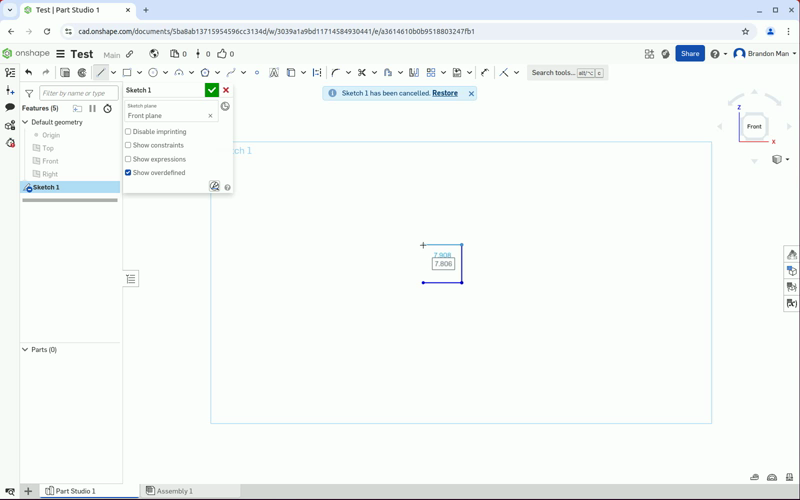
click(423, 244)
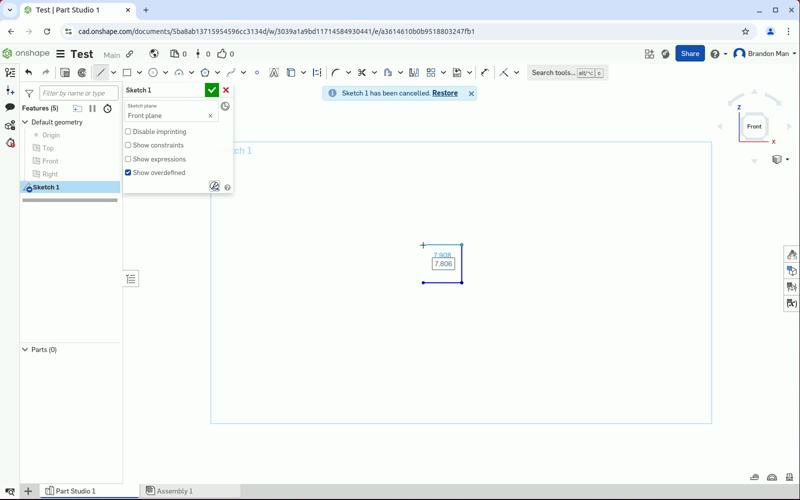
key_up(shift)
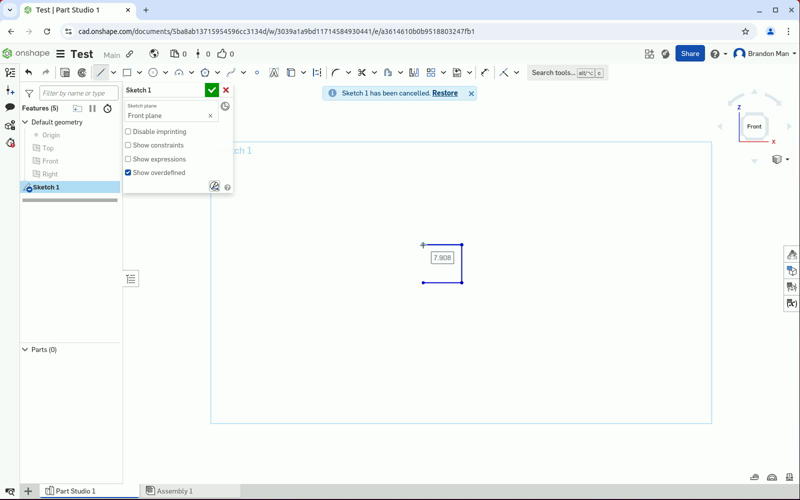
mouse_move(453, 244)
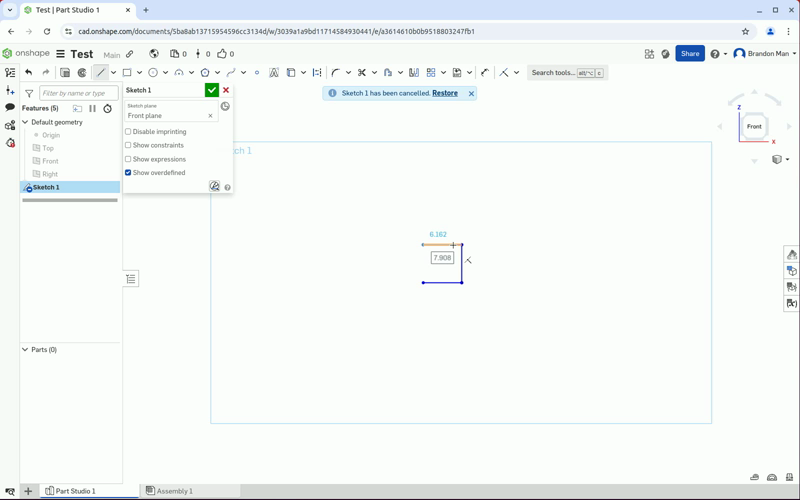
key_down(shift)
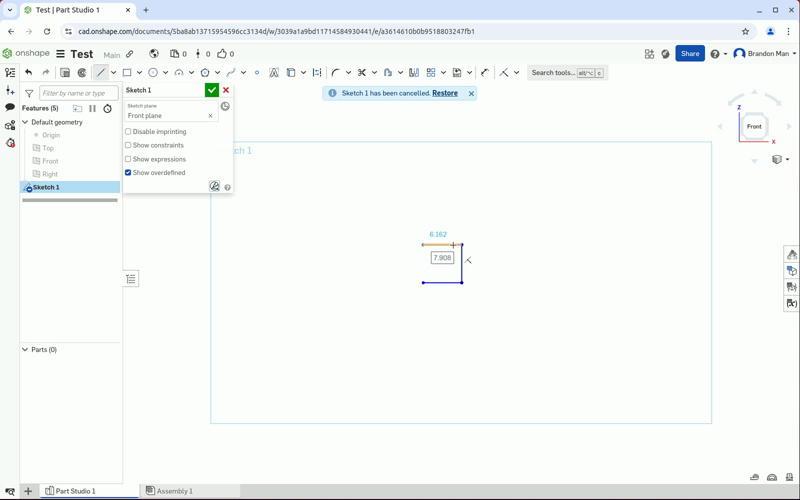
mouse_move(423, 282)
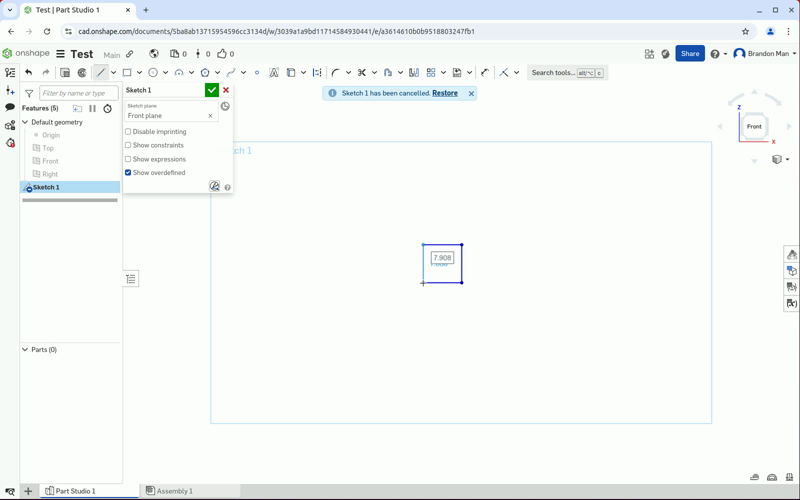
key_up(shift)
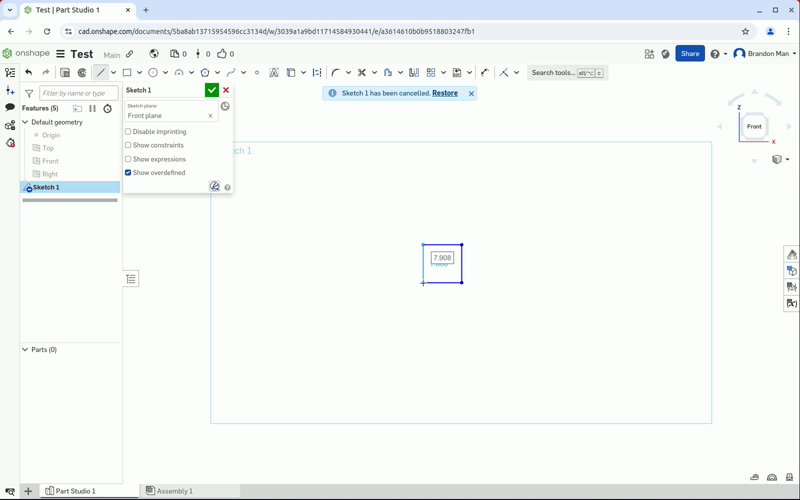
click(423, 282)
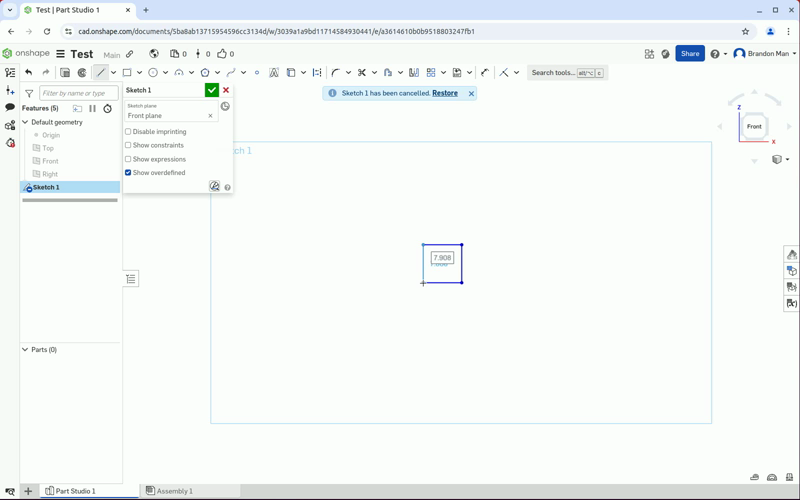
key(esc)
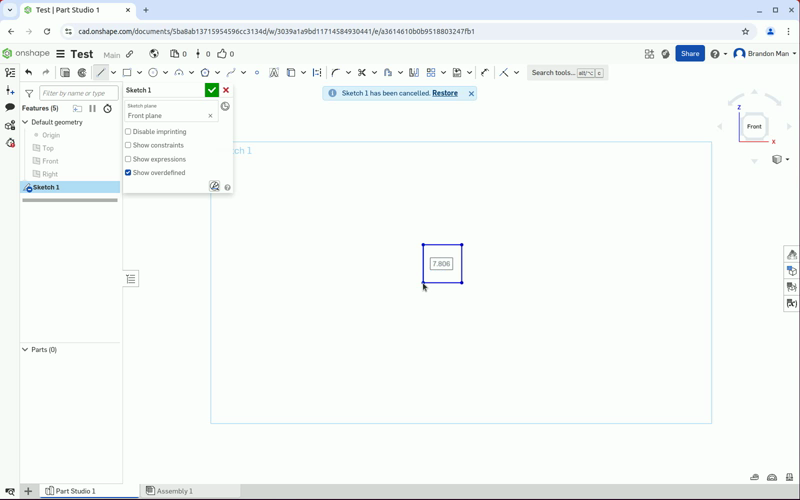
mouse_move(439, 257)
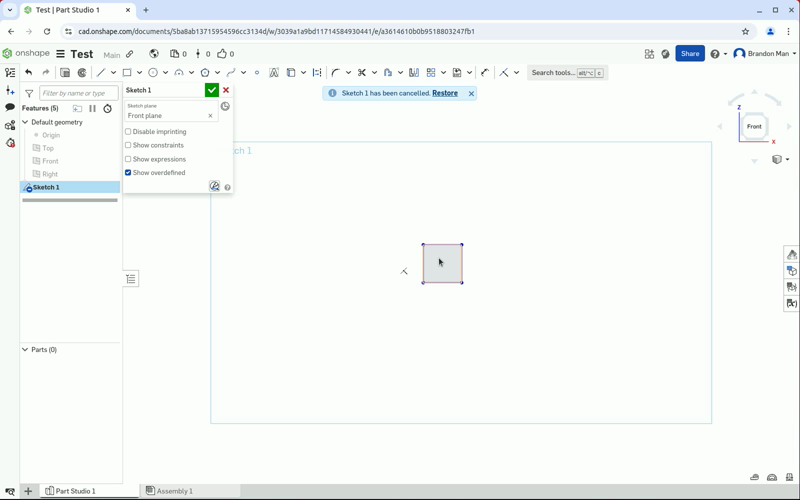
scroll(6)
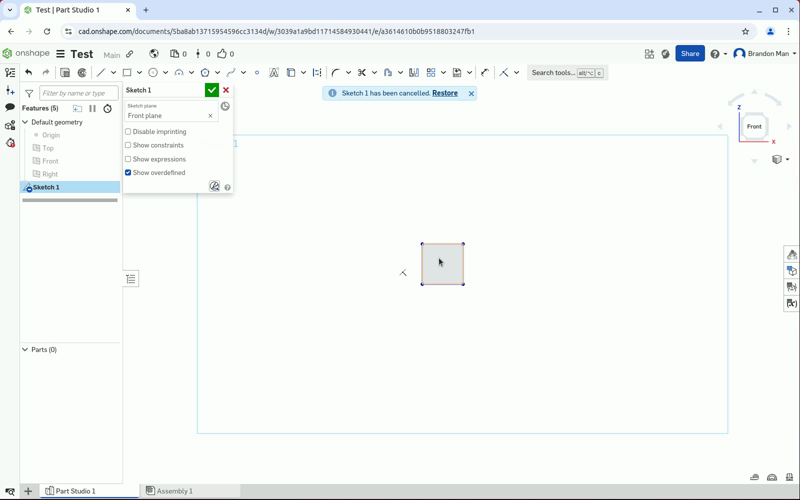
scroll(6)
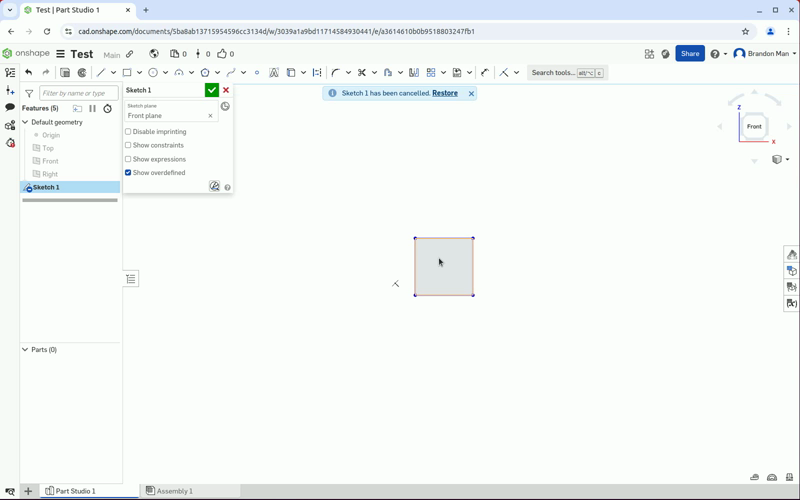
scroll(6)
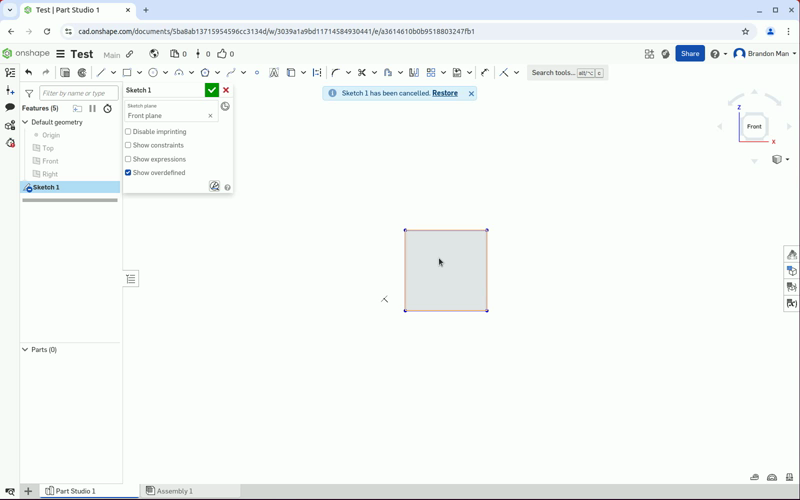
scroll(6)
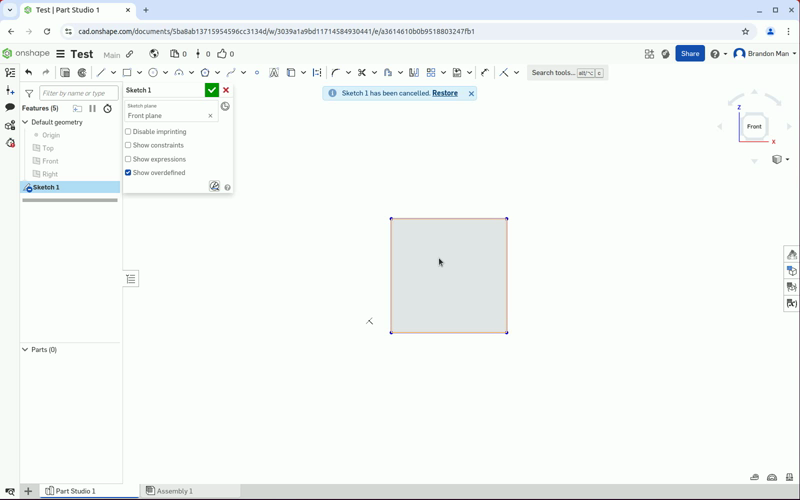
scroll(6)
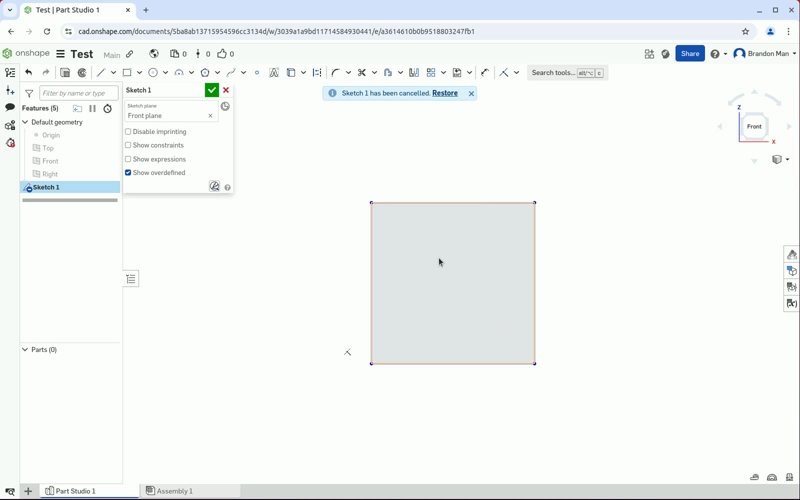
scroll(6)
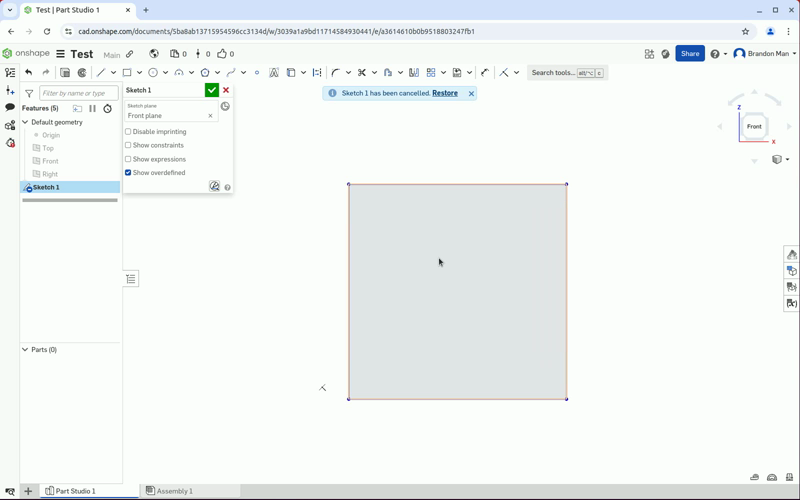
scroll(6)
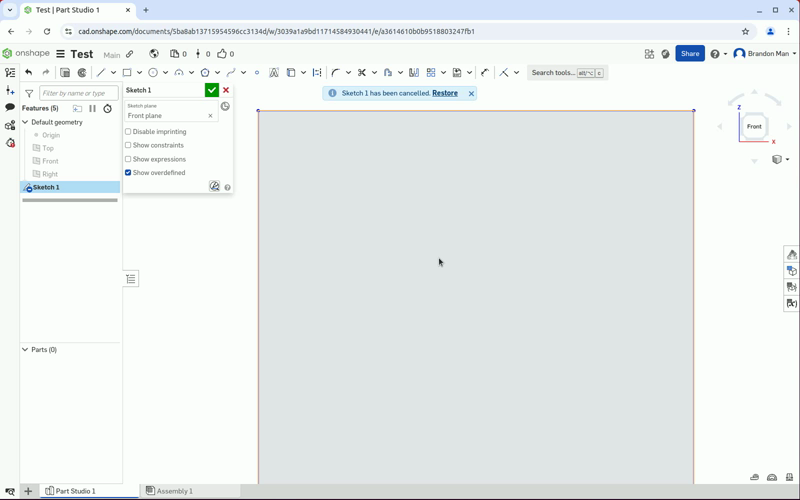
click(439, 257)
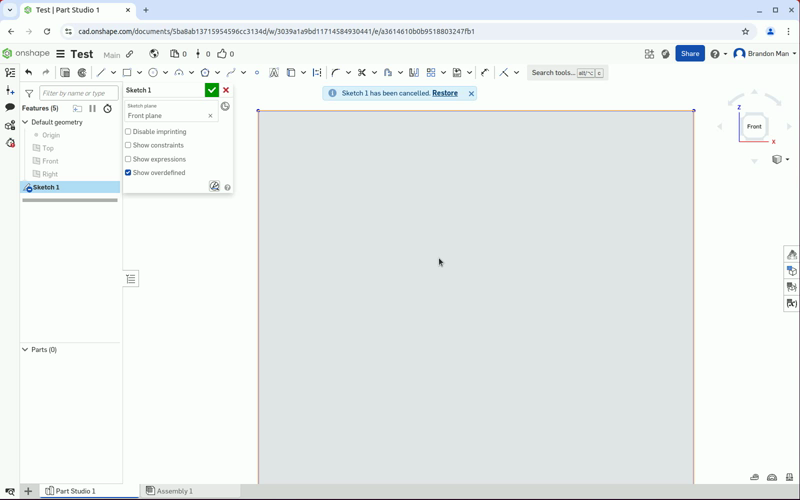
scroll(-6)
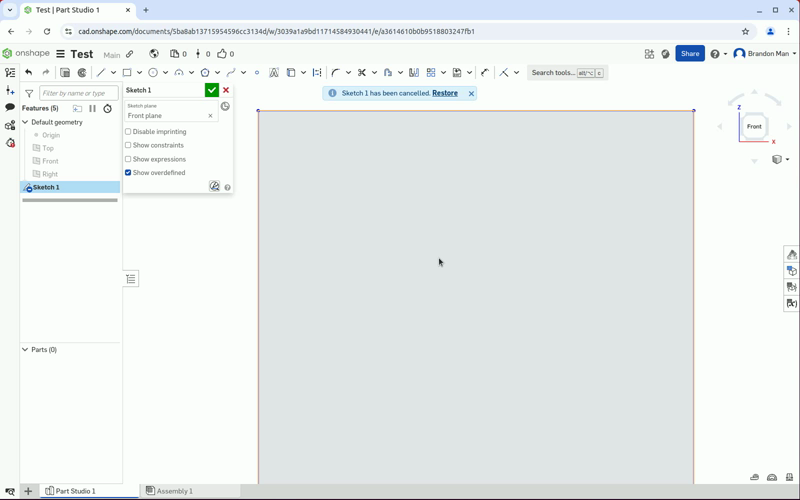
scroll(-6)
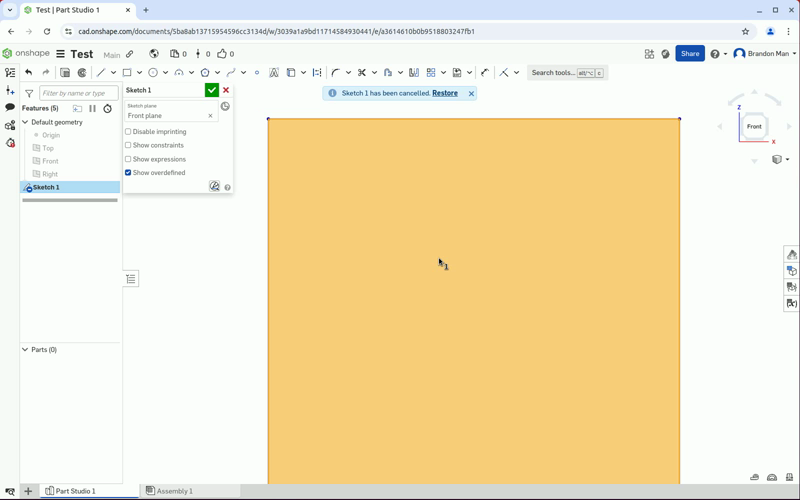
scroll(-6)
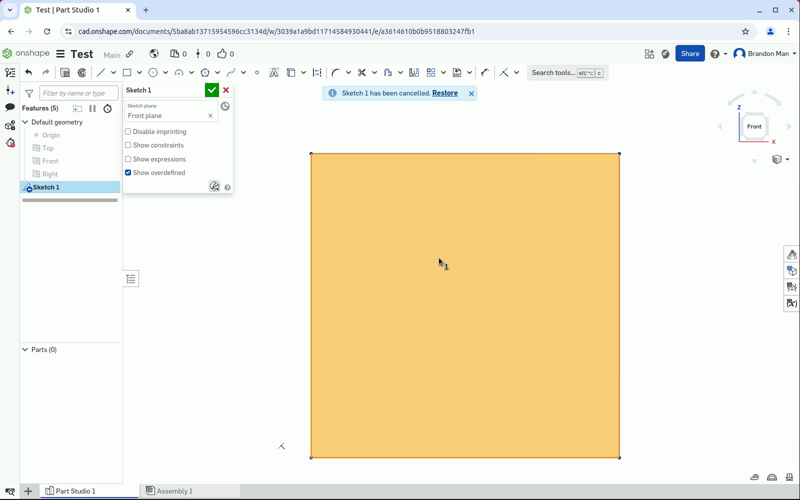
scroll(-6)
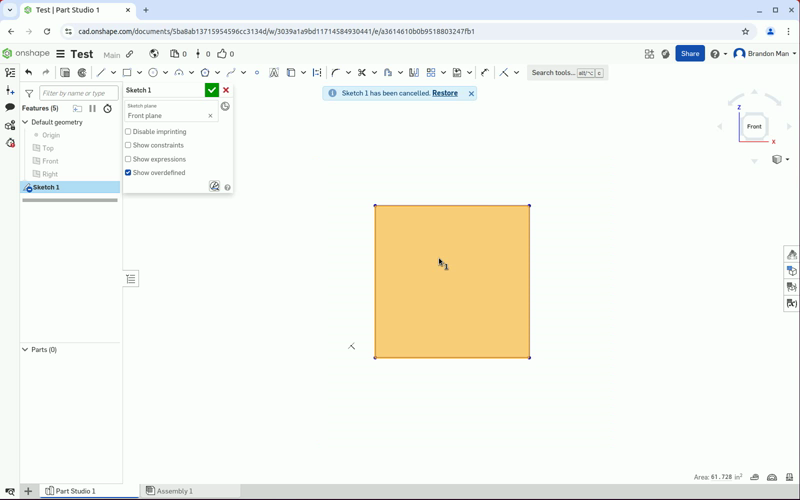
scroll(-6)
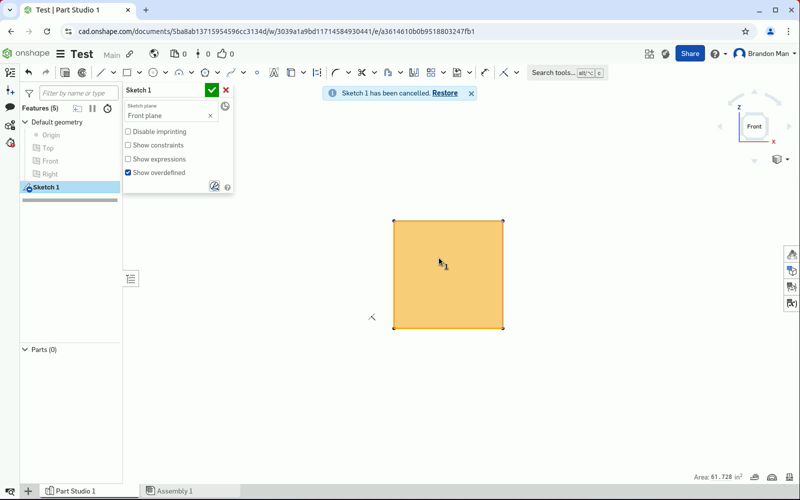
scroll(-6)
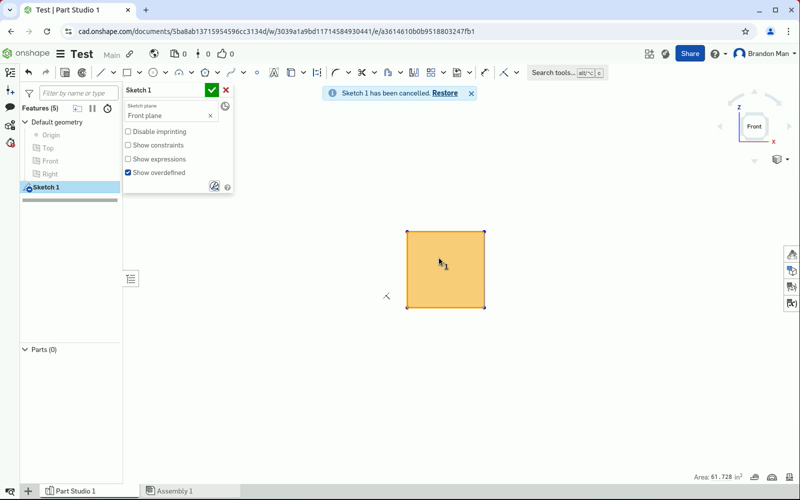
scroll(-6)
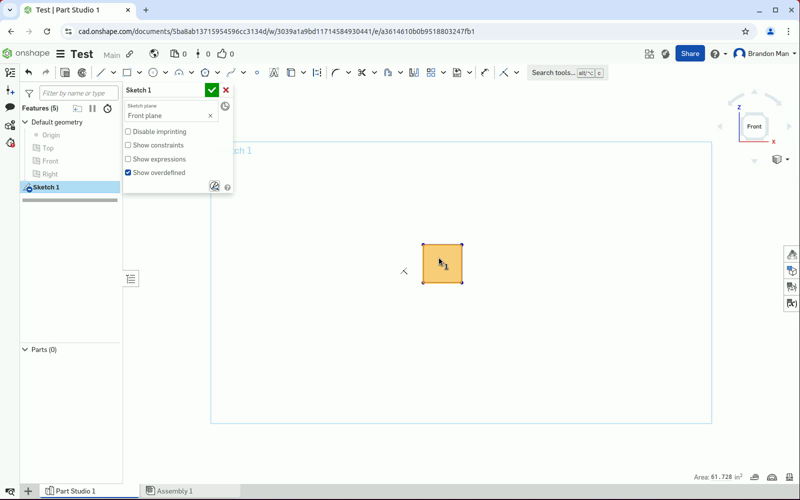
mouse_move(73, 352)
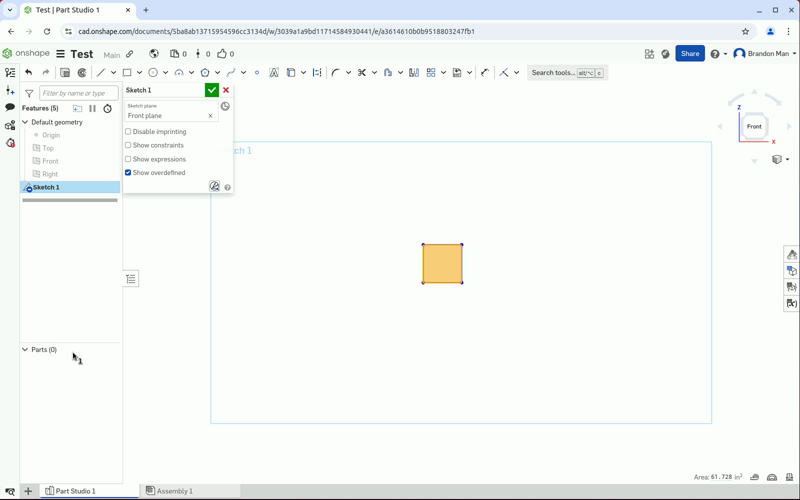
key(shift+y)
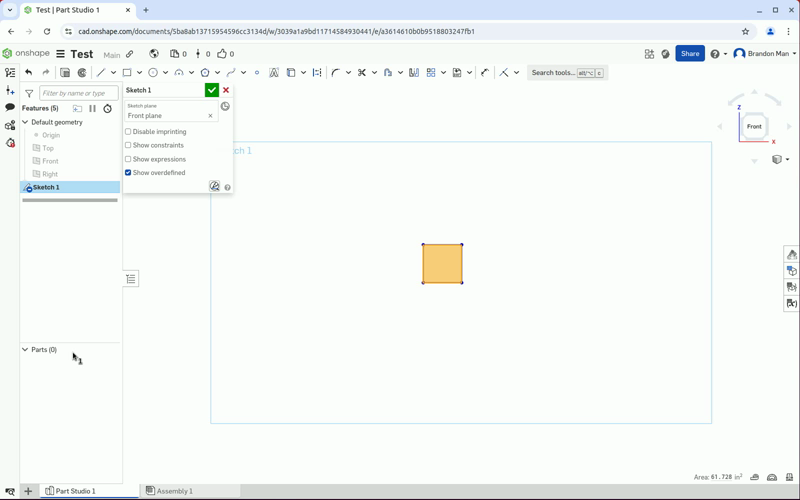
key(shift+e)
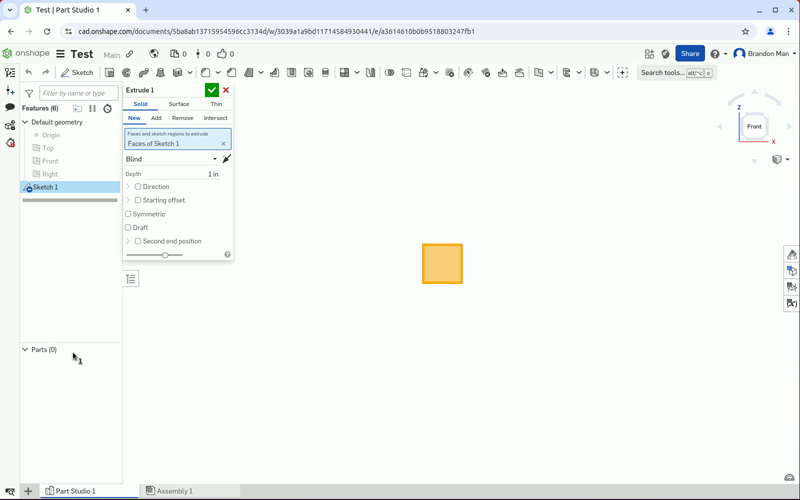
mouse_move(143, 106)
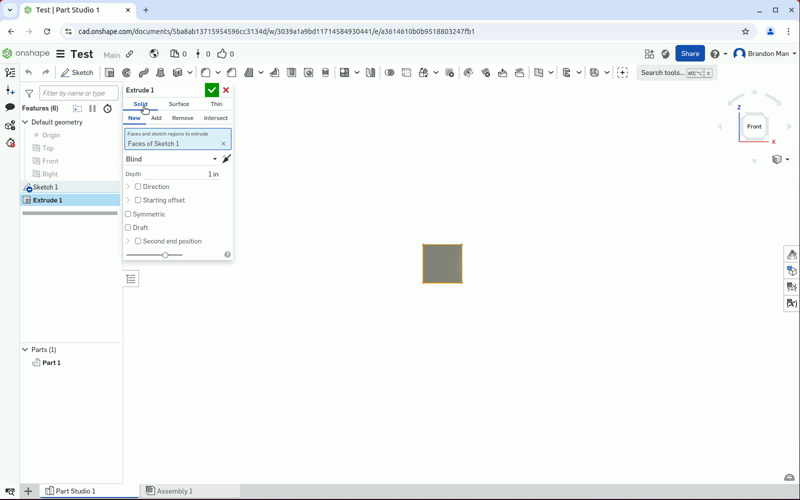
click(143, 106)
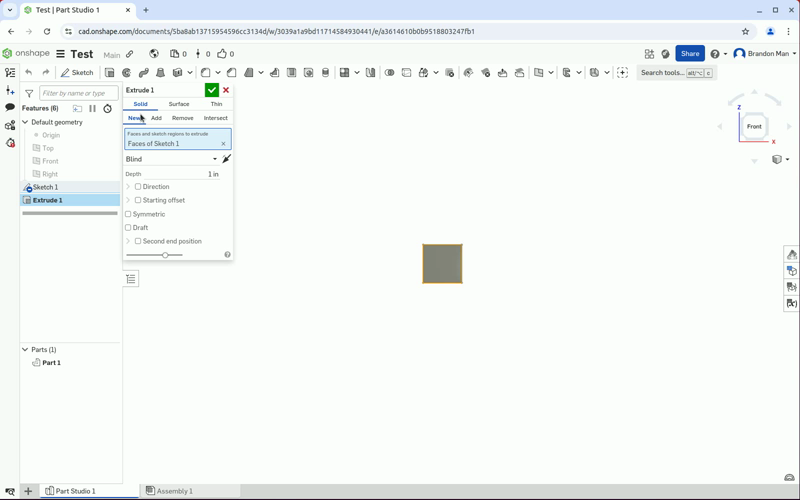
mouse_move(137, 120)
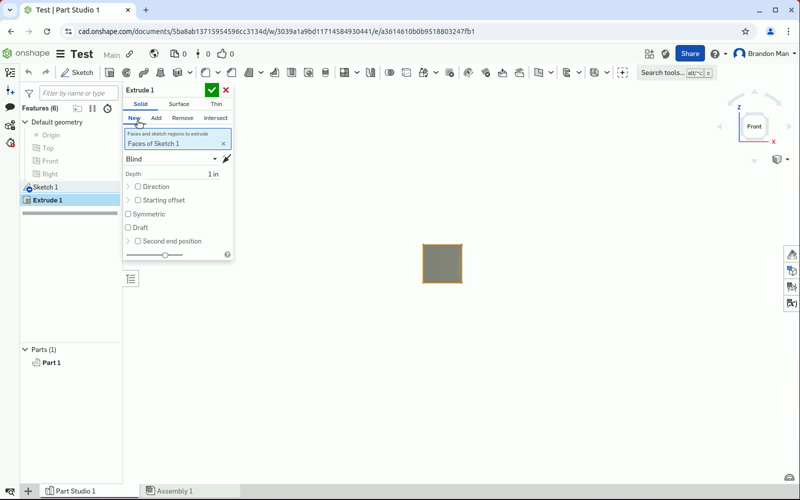
click(137, 120)
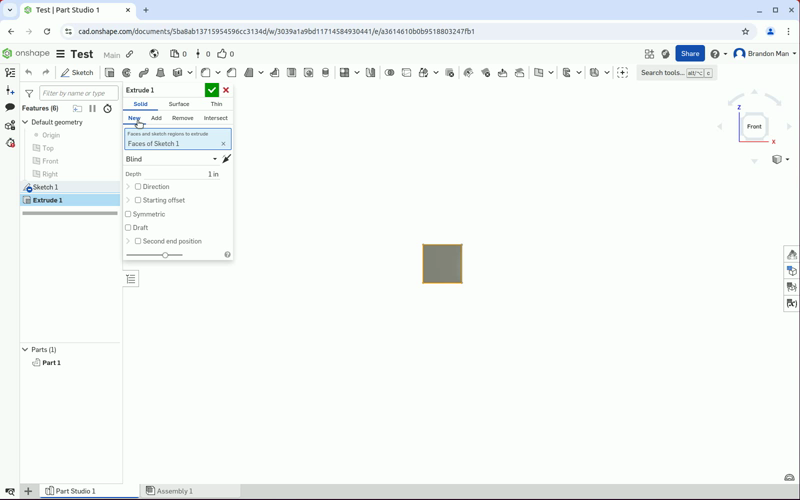
key(tab, 4)
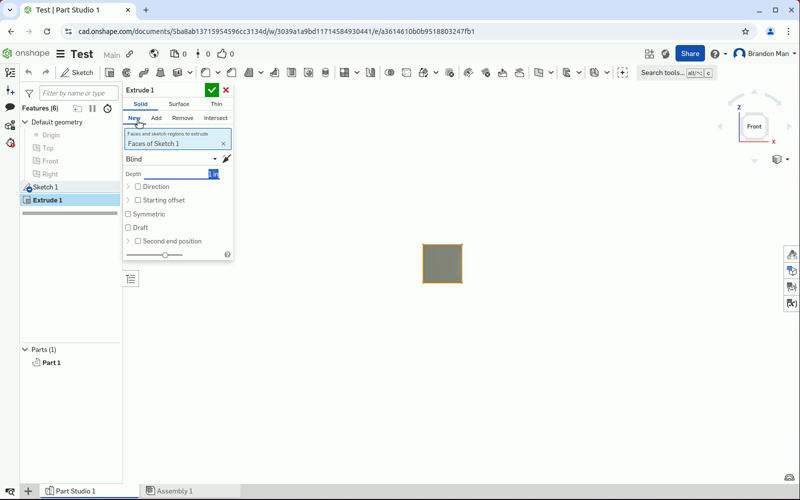
text(15.405)
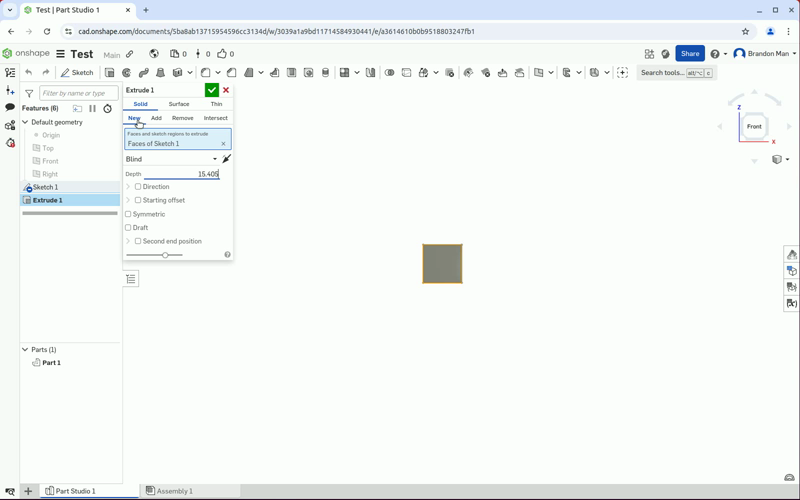
key(enter)
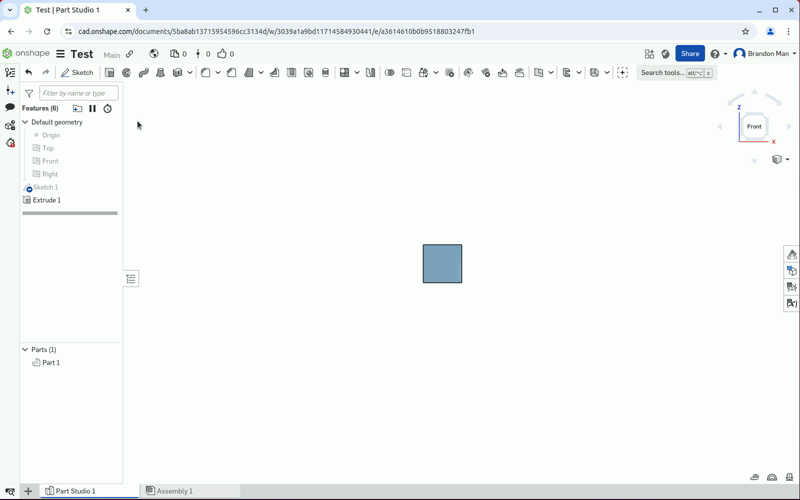
key(shift+h)
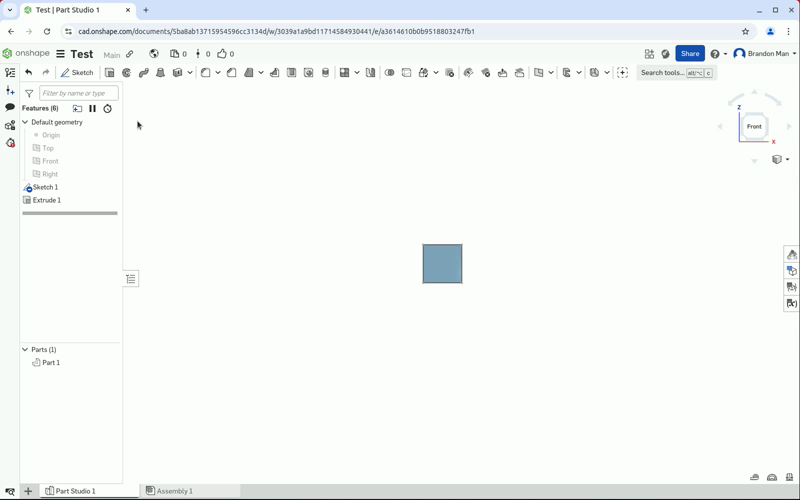
key(shift+h)
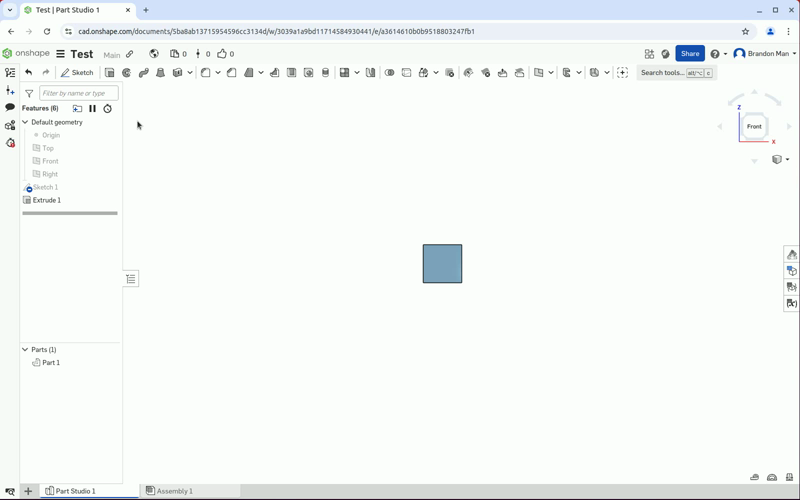
mouse_move(73, 189)
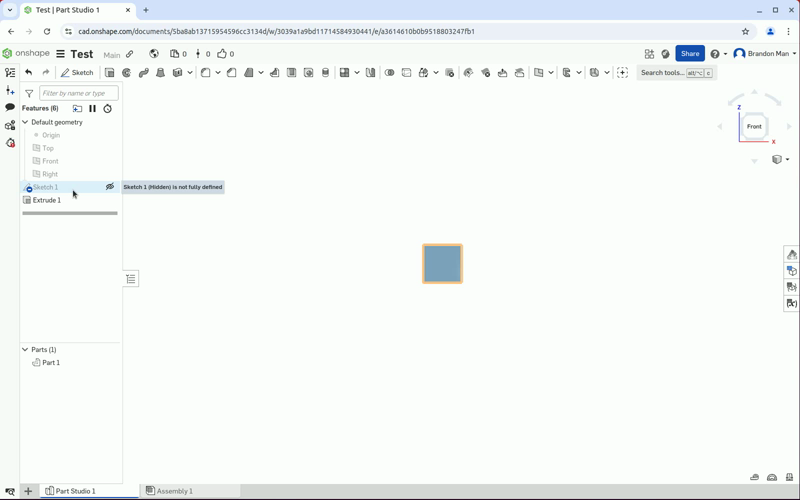
click(73, 189)
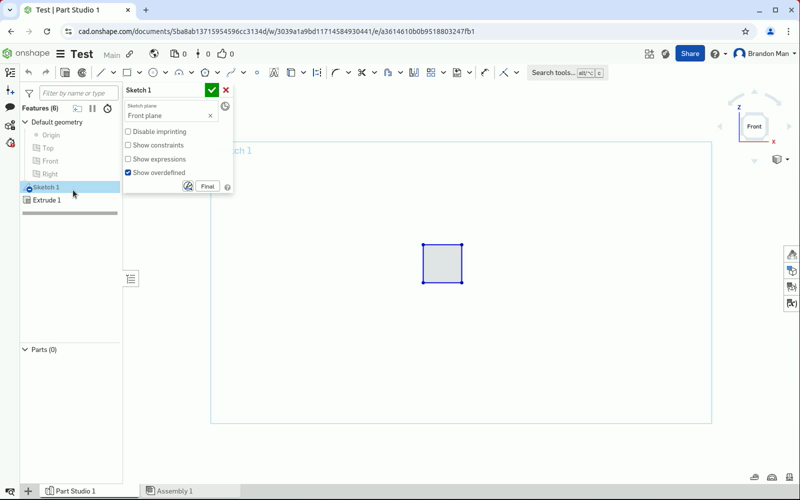
mouse_move(229, 92)
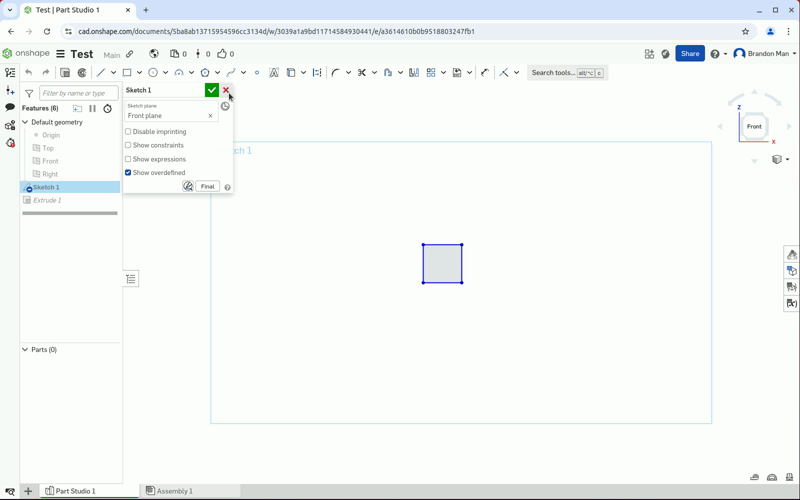
click(229, 92)
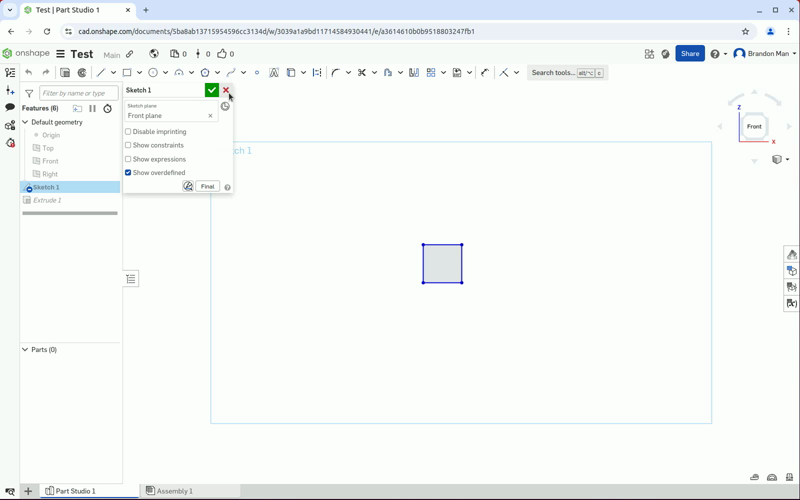
key(shift+s)
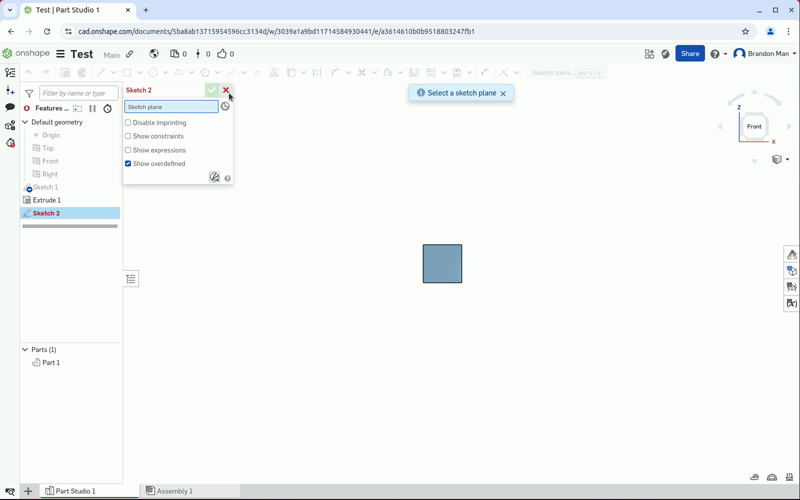
mouse_move(73, 163)
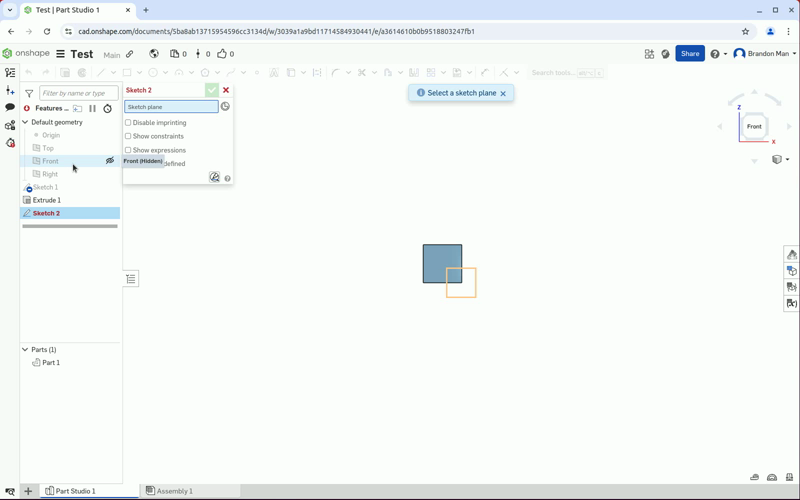
click(73, 163)
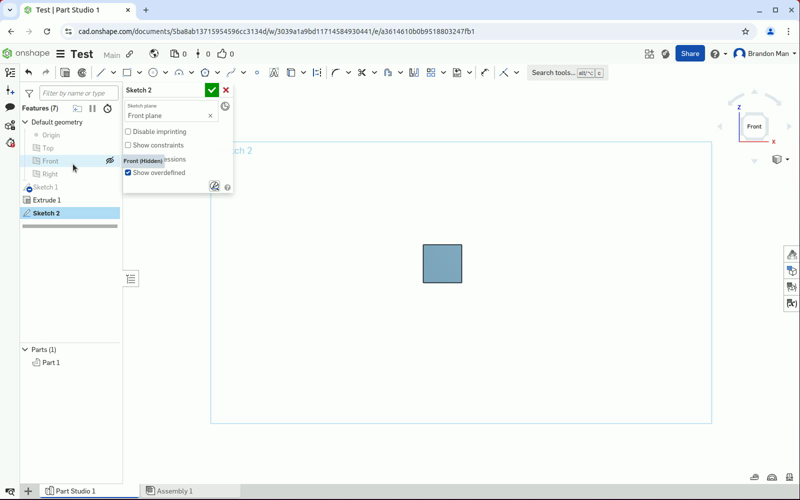
mouse_move(73, 352)
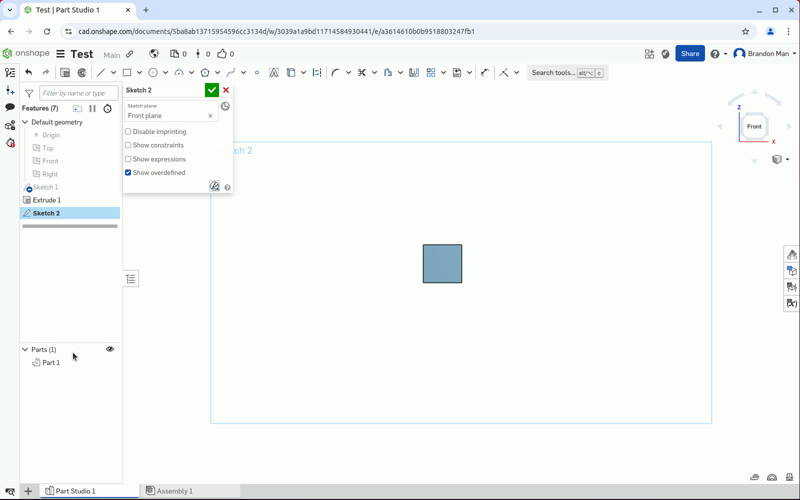
key(y)
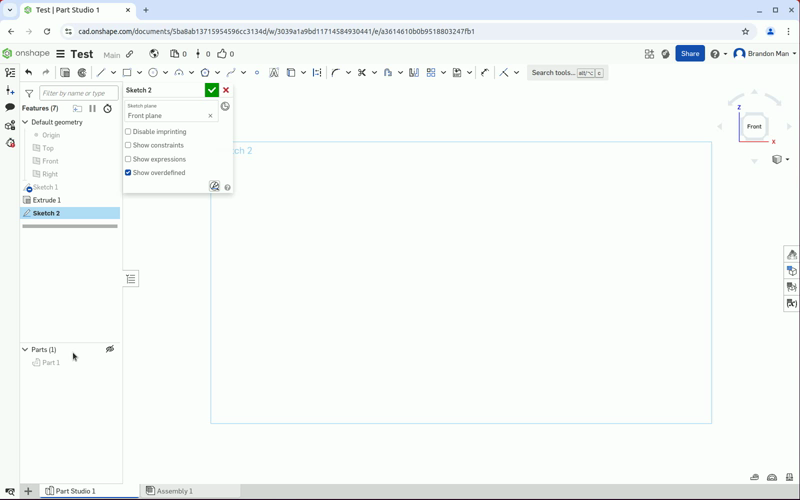
key(l)
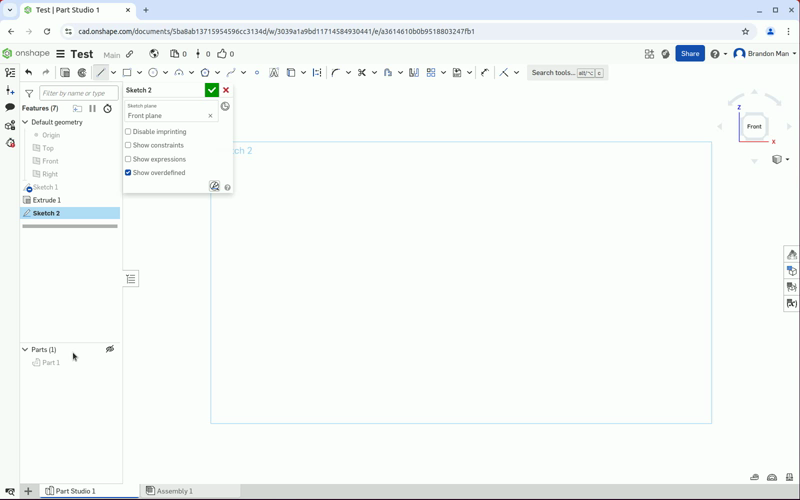
key_down(shift)
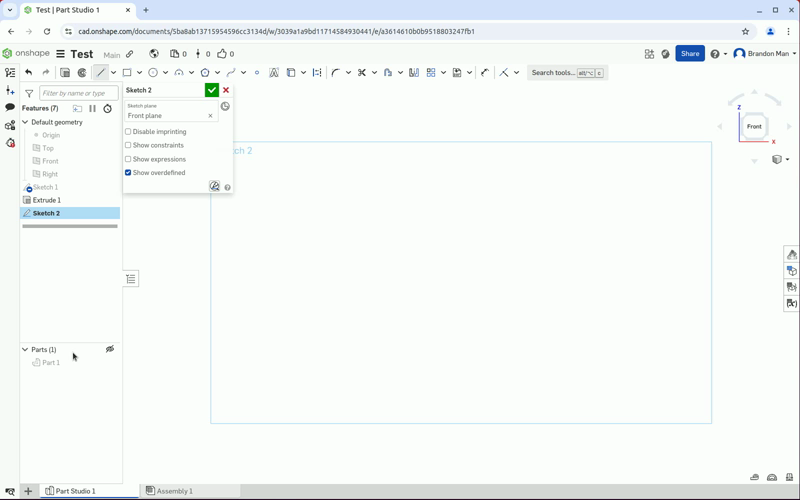
mouse_move(423, 245)
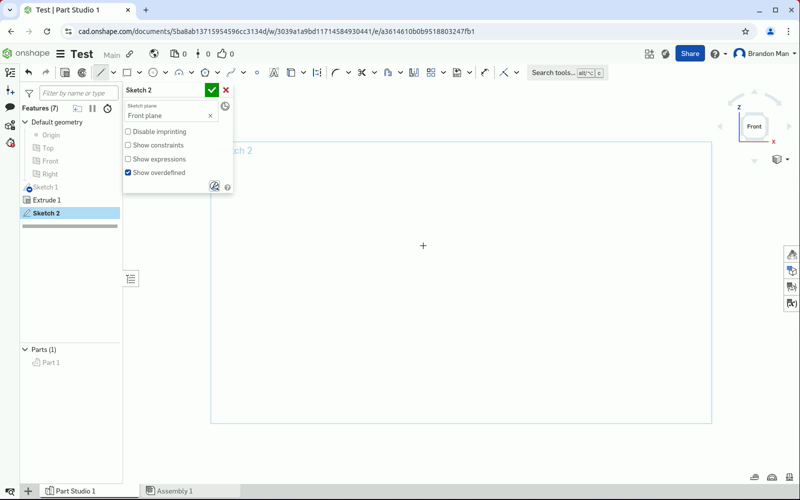
click(423, 245)
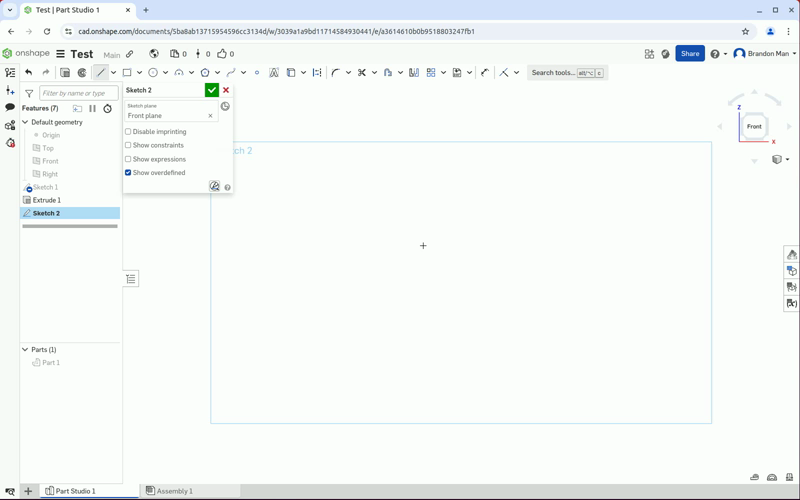
key_up(shift)
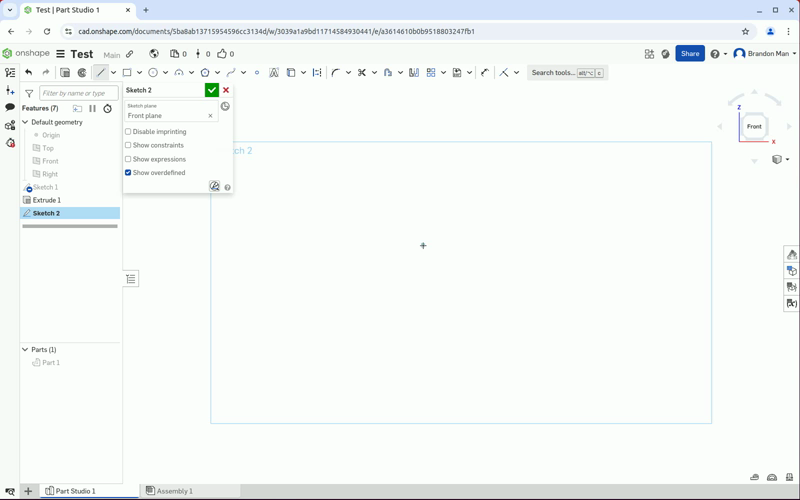
key_down(shift)
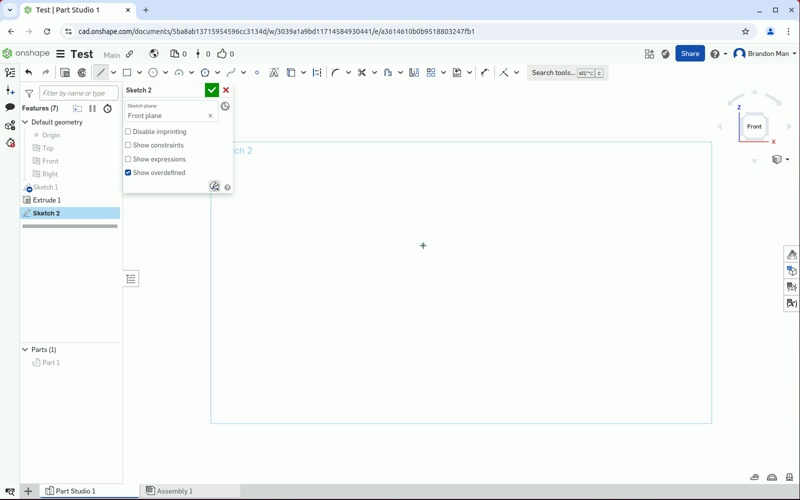
mouse_move(453, 245)
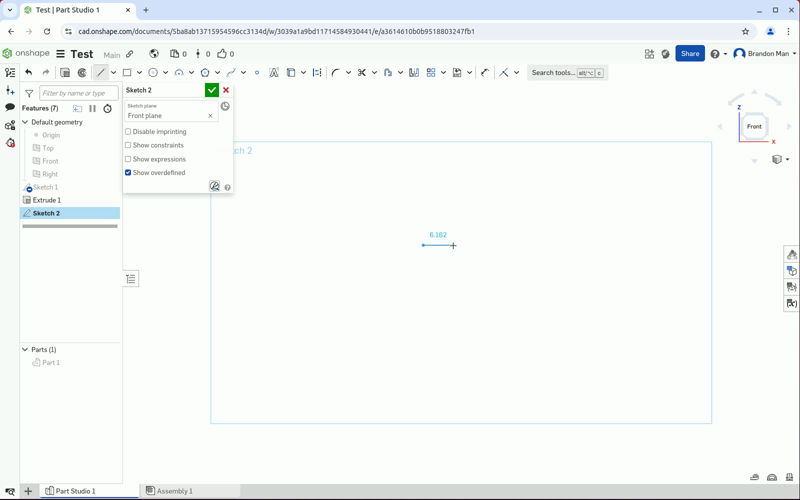
mouse_move(461, 245)
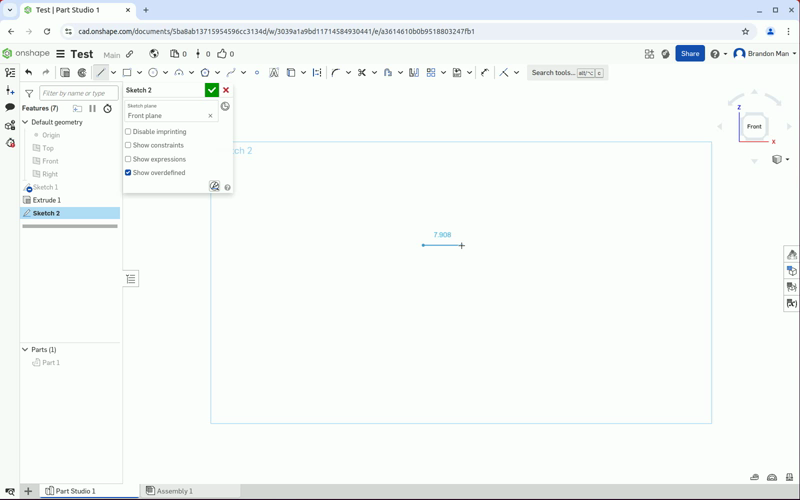
click(461, 245)
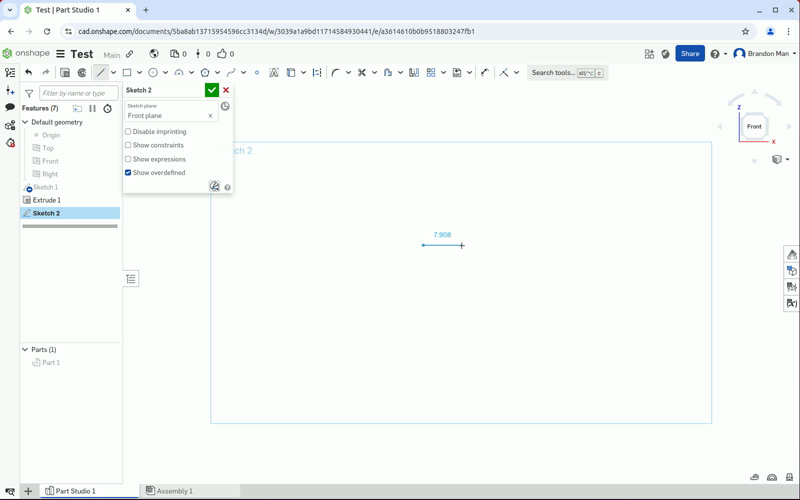
key_up(shift)
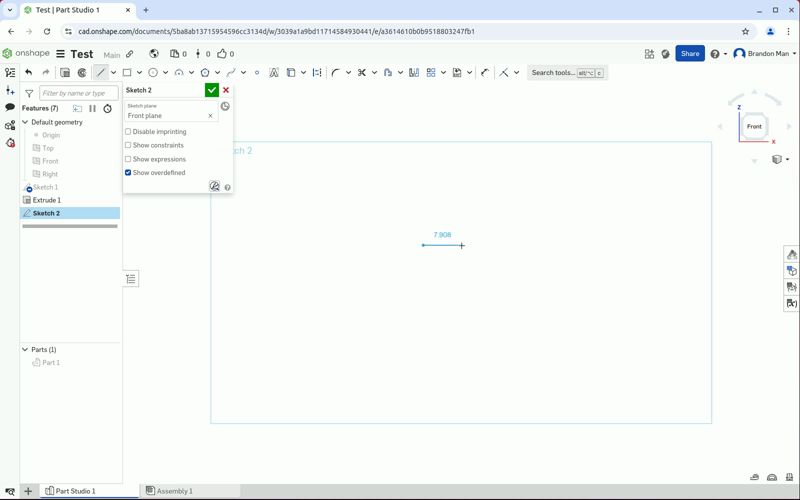
key_down(shift)
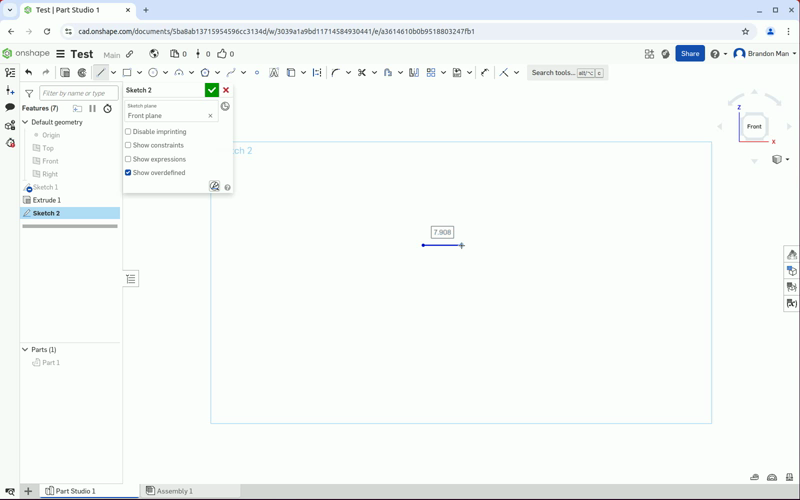
mouse_move(491, 245)
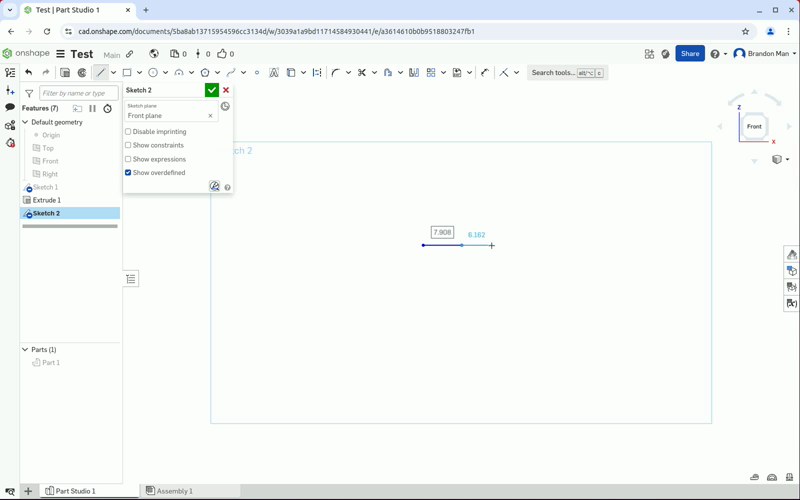
mouse_move(461, 207)
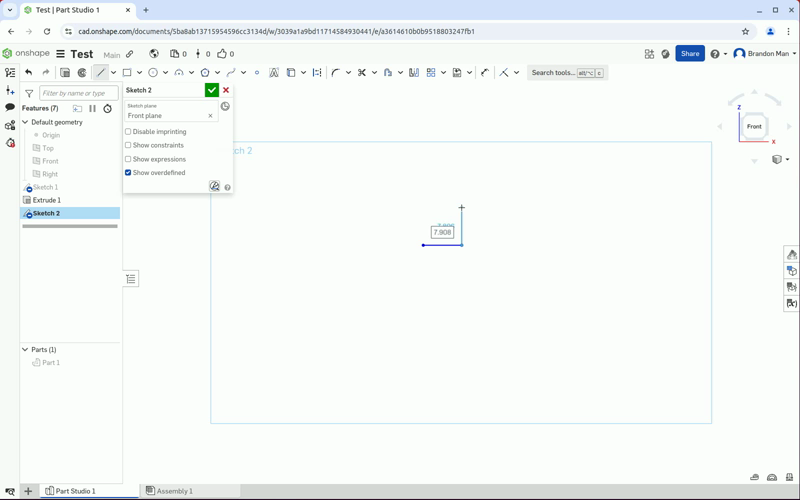
click(461, 207)
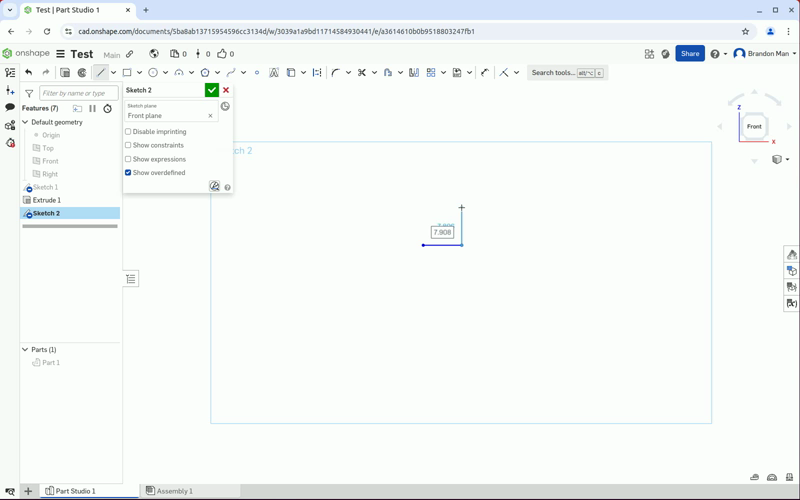
key_up(shift)
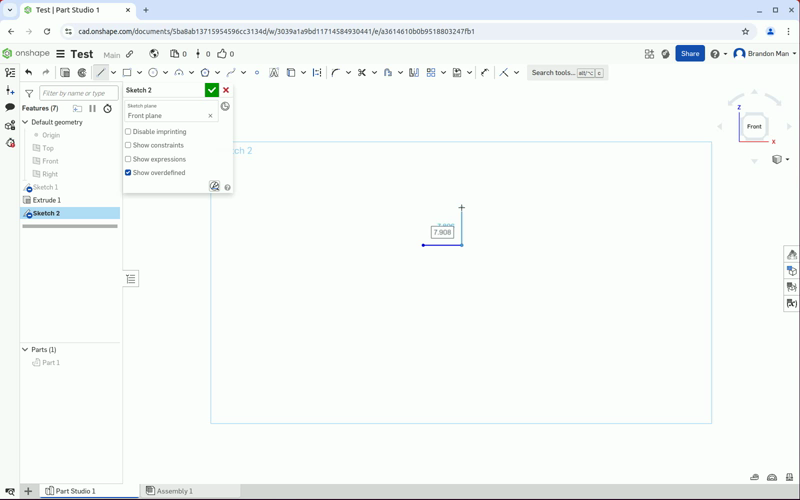
key_down(shift)
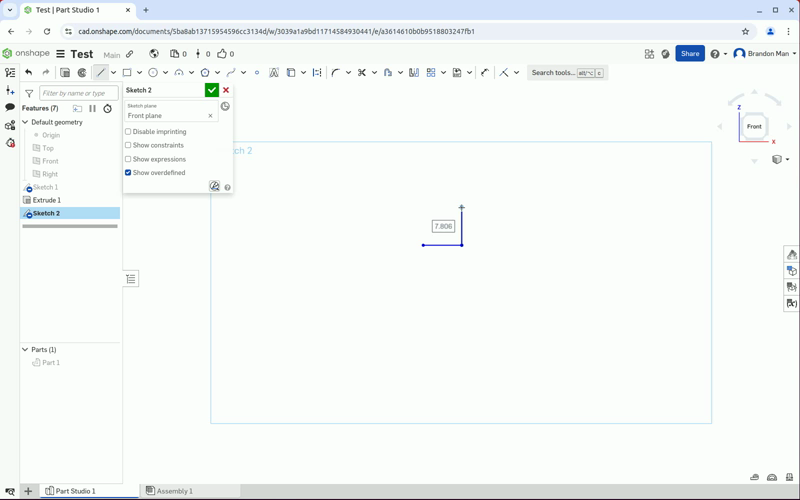
mouse_move(491, 207)
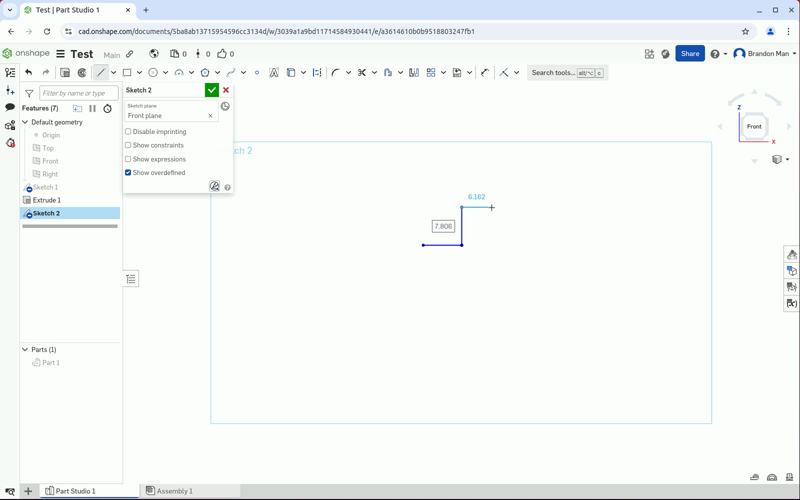
mouse_move(423, 207)
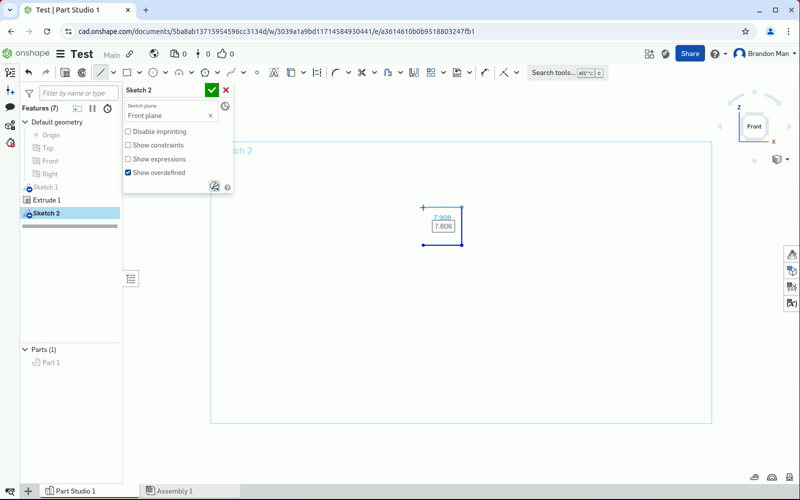
click(423, 207)
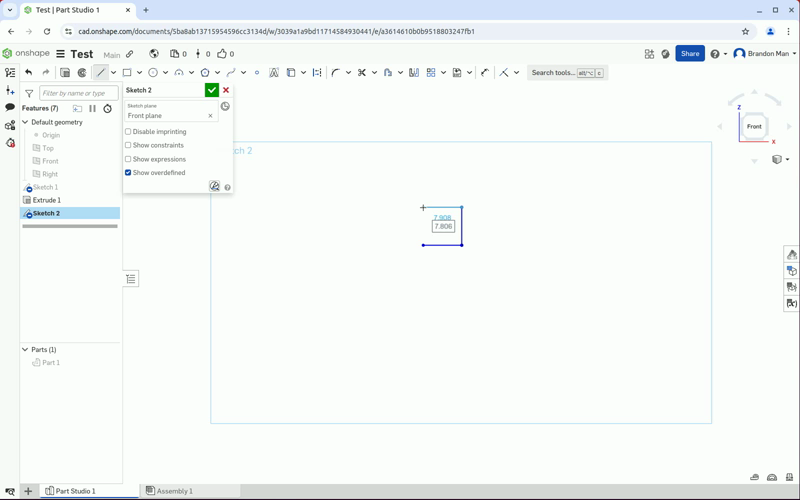
key_up(shift)
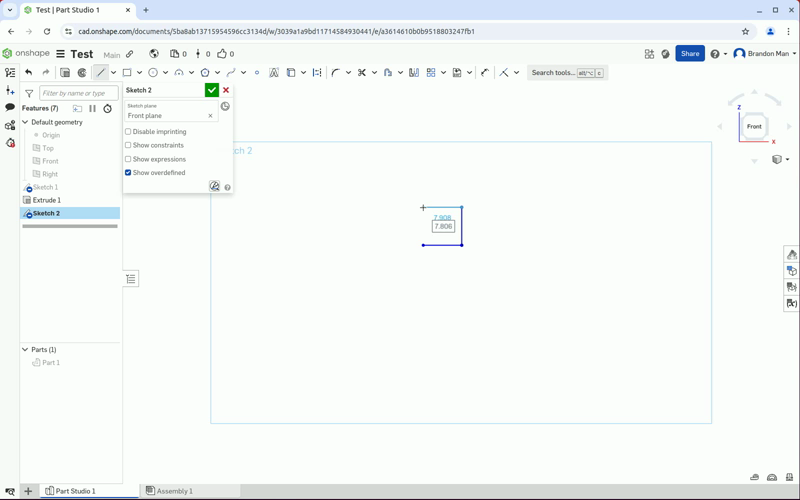
mouse_move(453, 207)
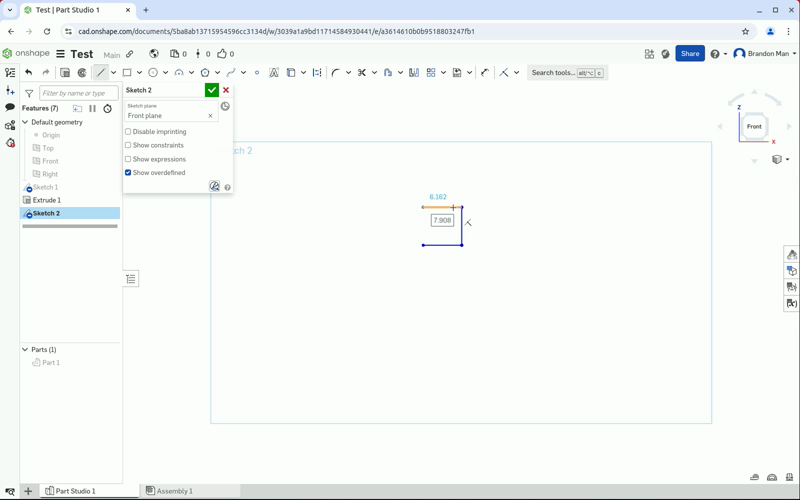
key_down(shift)
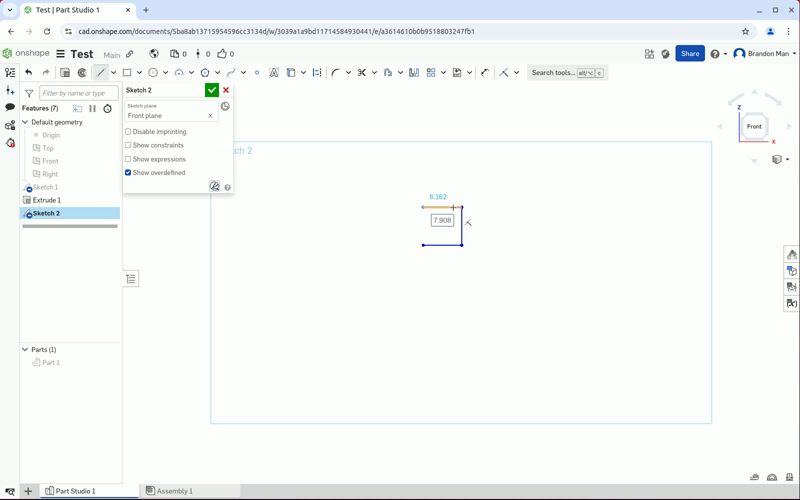
mouse_move(423, 245)
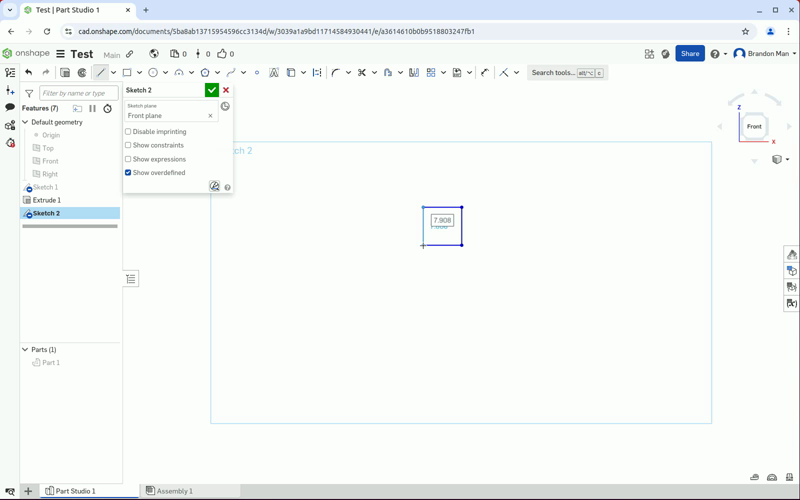
key_up(shift)
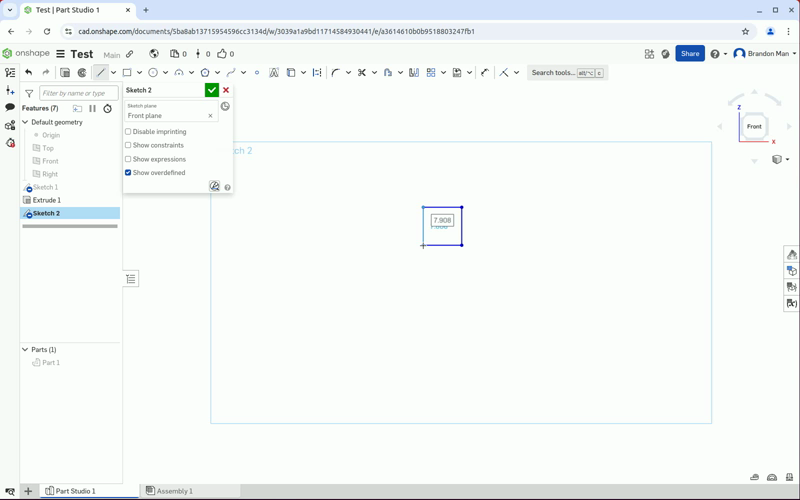
click(423, 245)
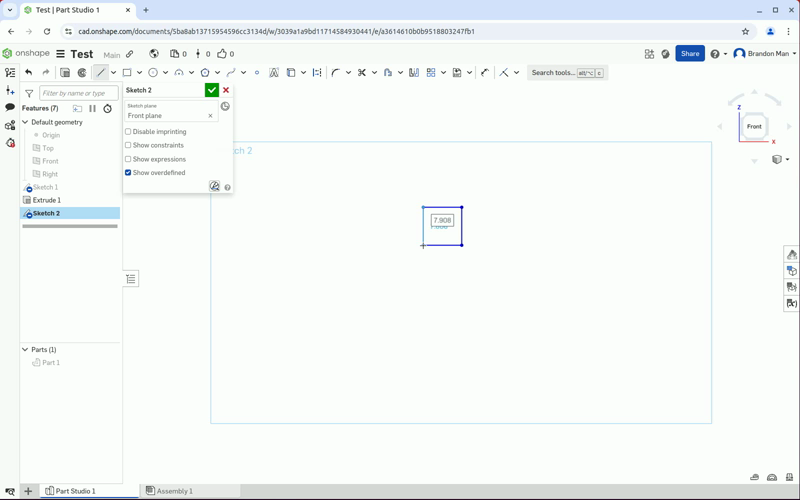
key(esc)
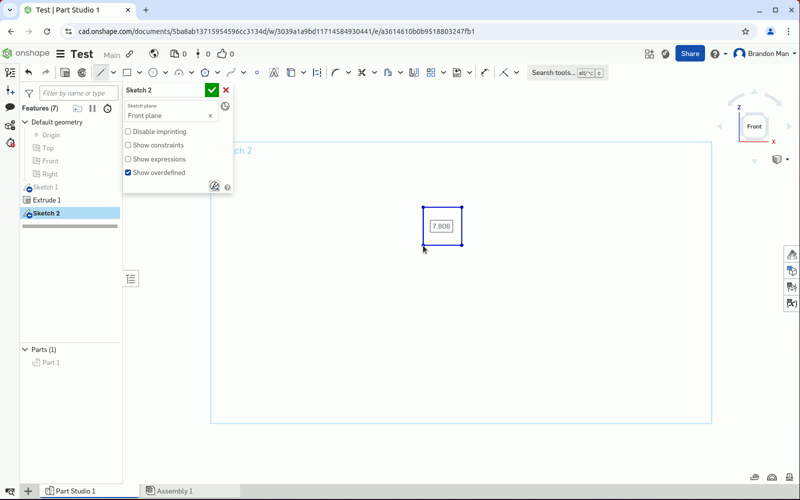
mouse_move(435, 216)
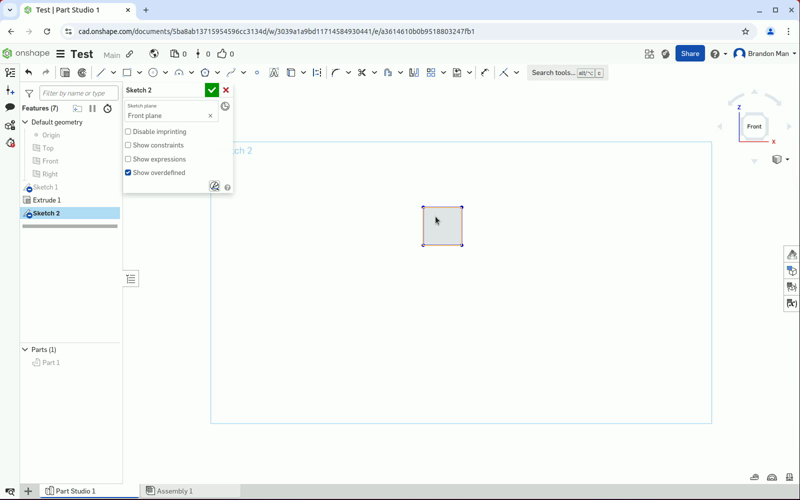
scroll(6)
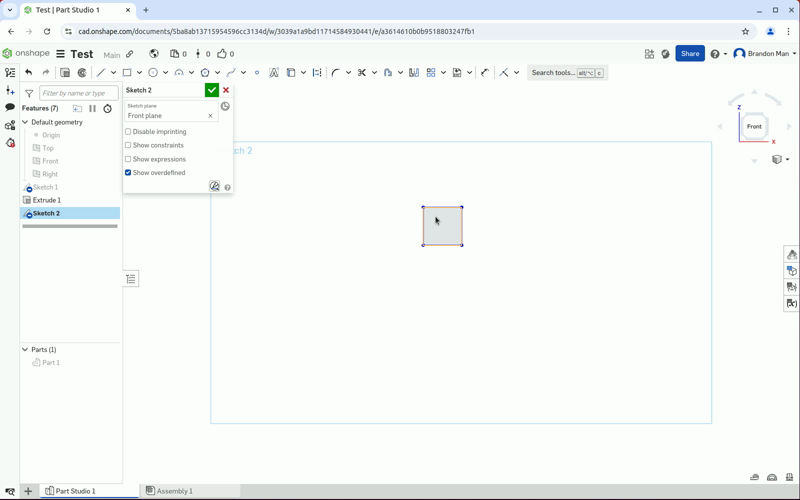
scroll(6)
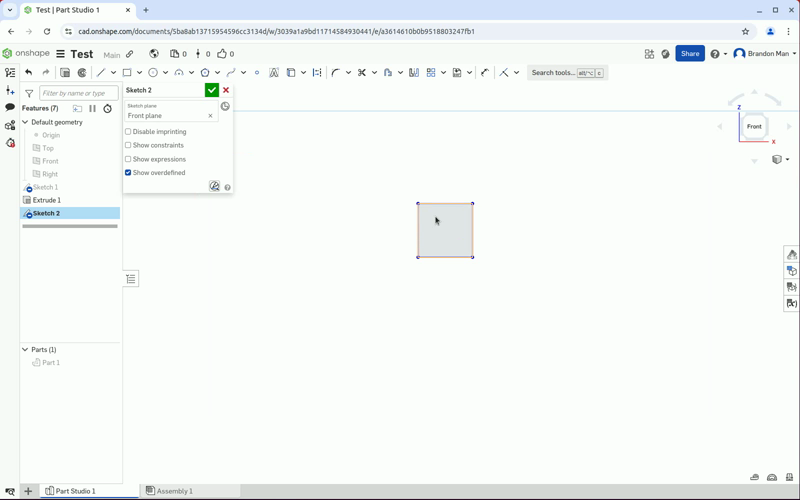
scroll(6)
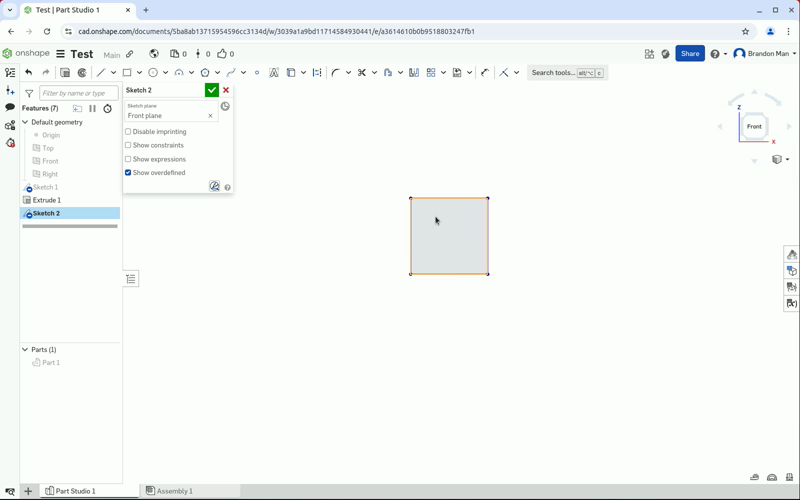
scroll(6)
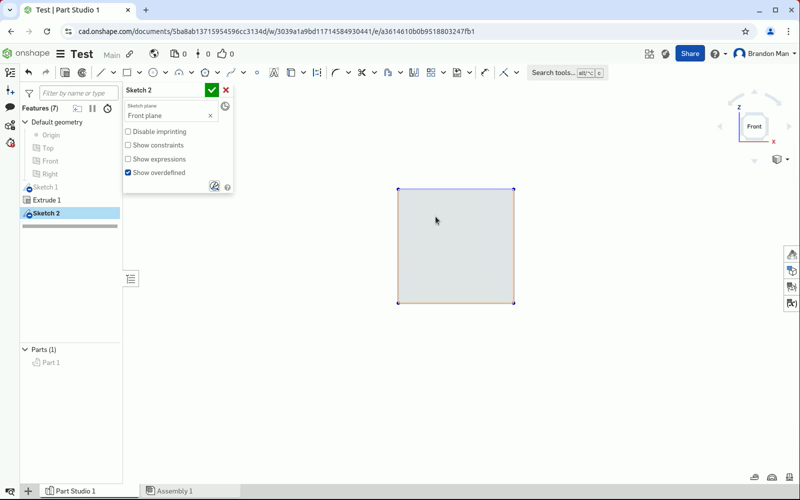
scroll(6)
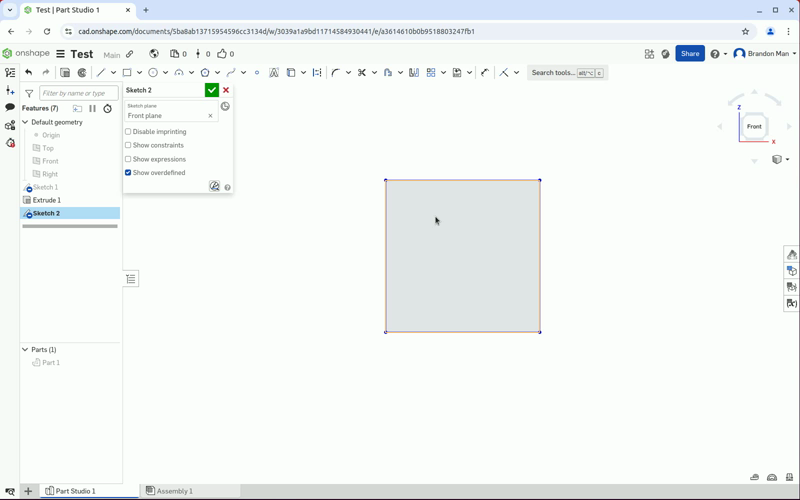
scroll(6)
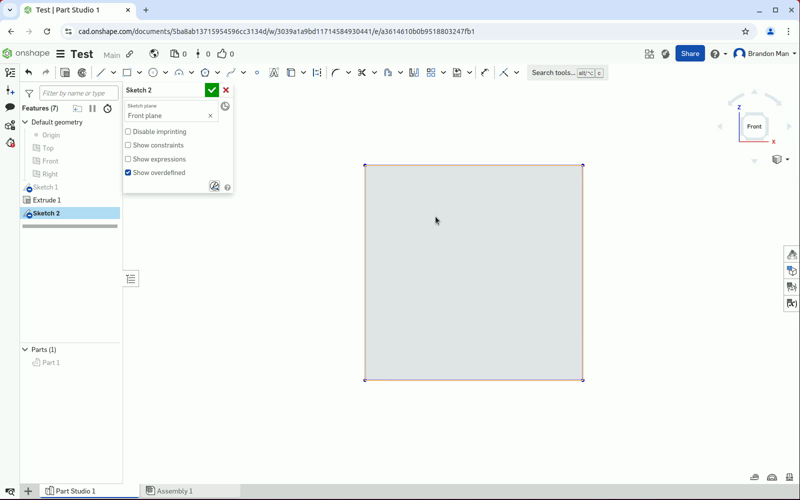
scroll(6)
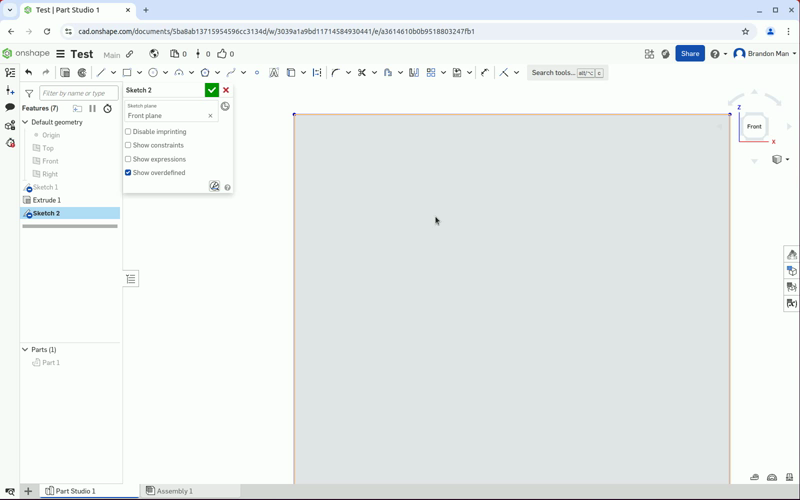
click(435, 216)
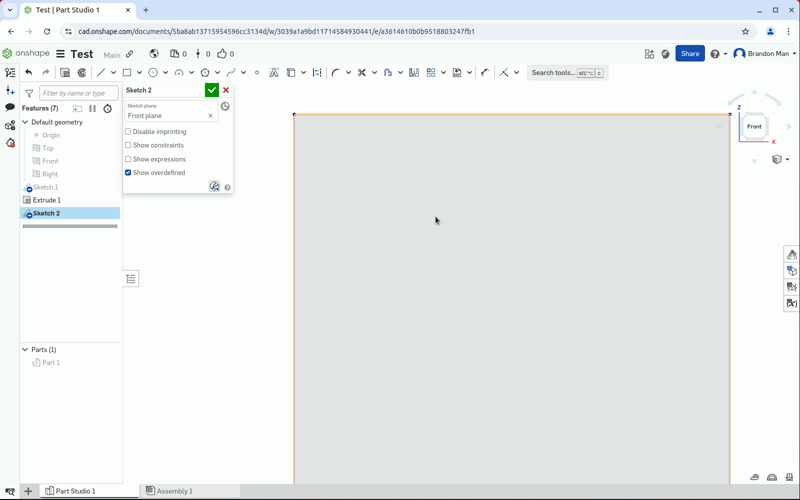
scroll(-6)
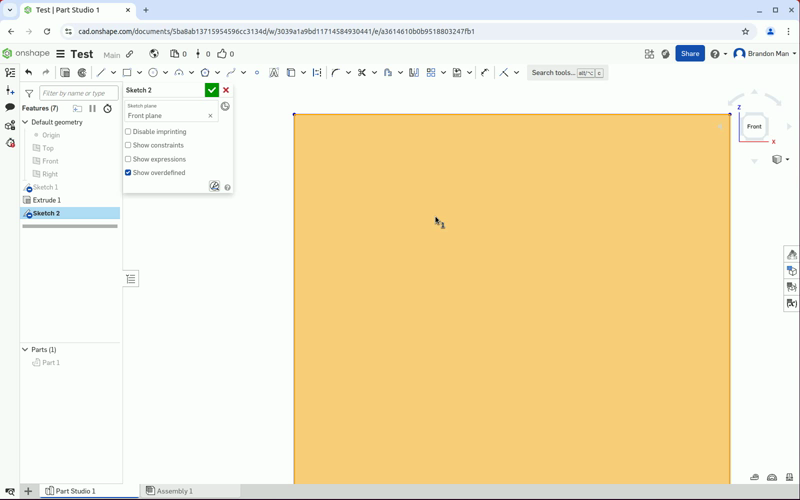
scroll(-6)
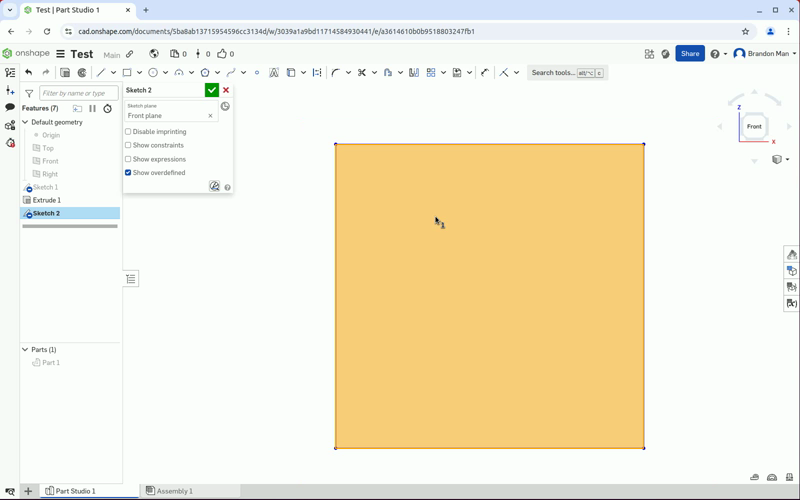
scroll(-6)
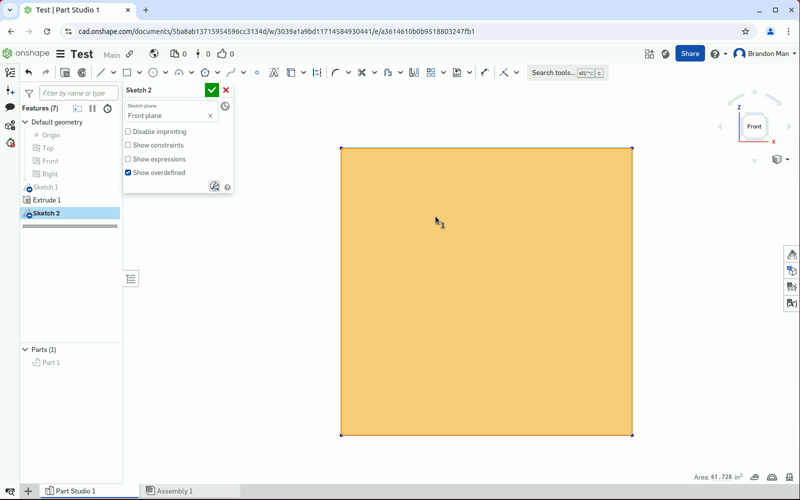
scroll(-6)
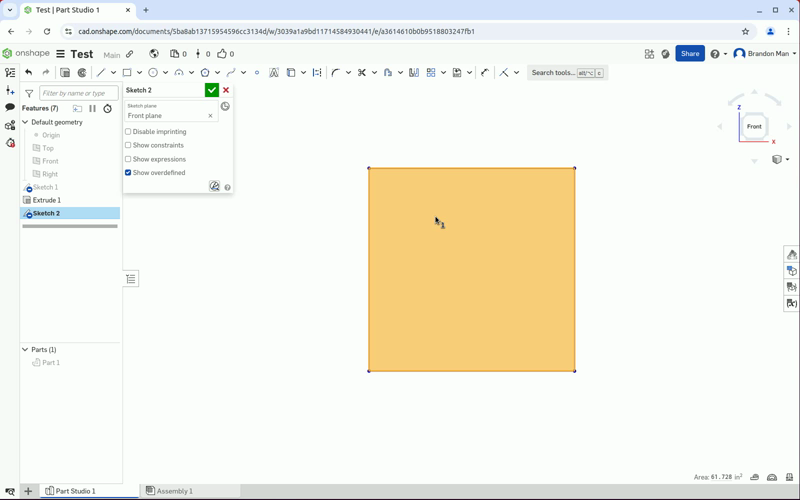
scroll(-6)
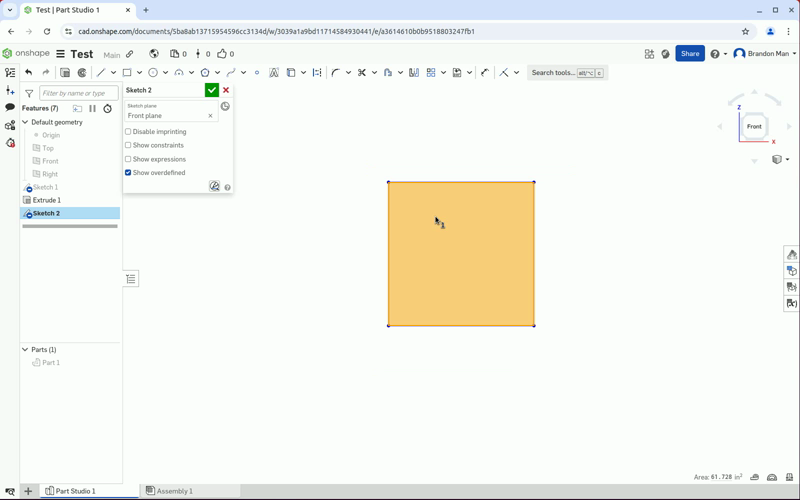
scroll(-6)
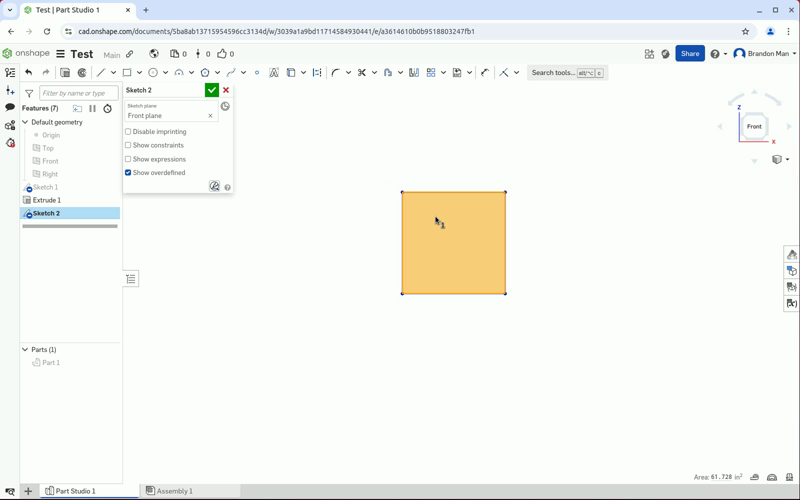
scroll(-6)
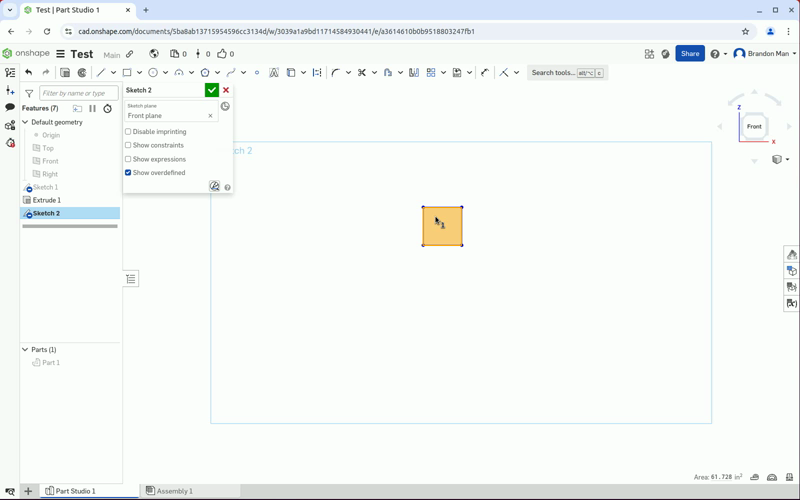
mouse_move(73, 352)
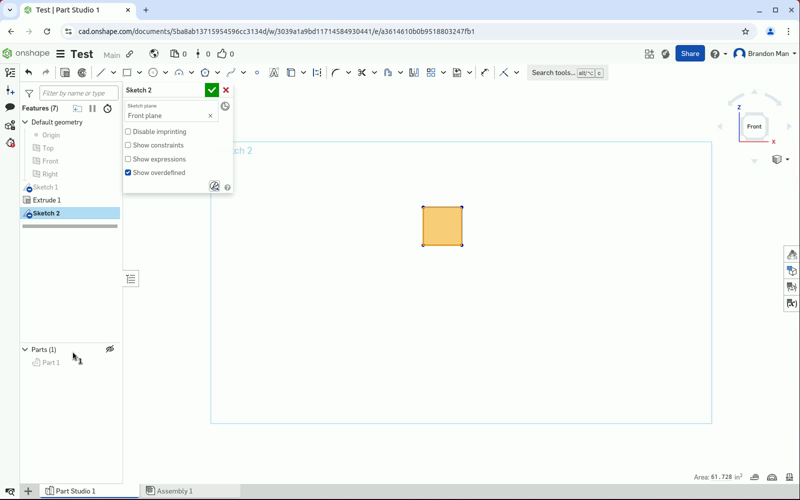
key(shift+y)
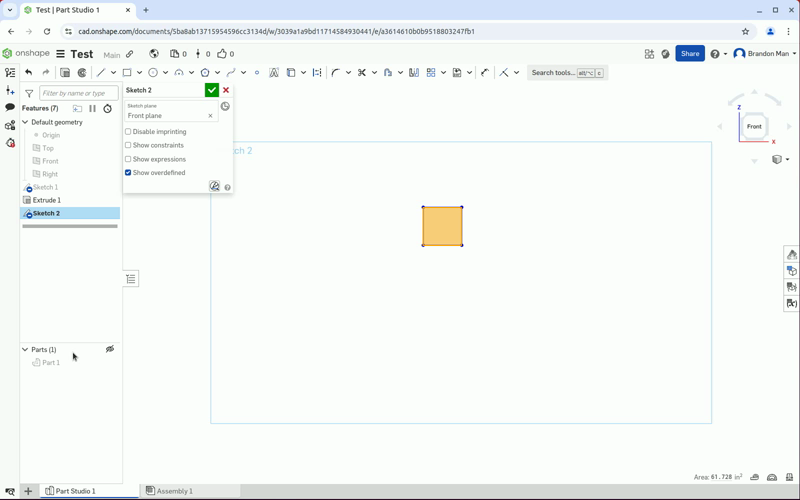
key(shift+e)
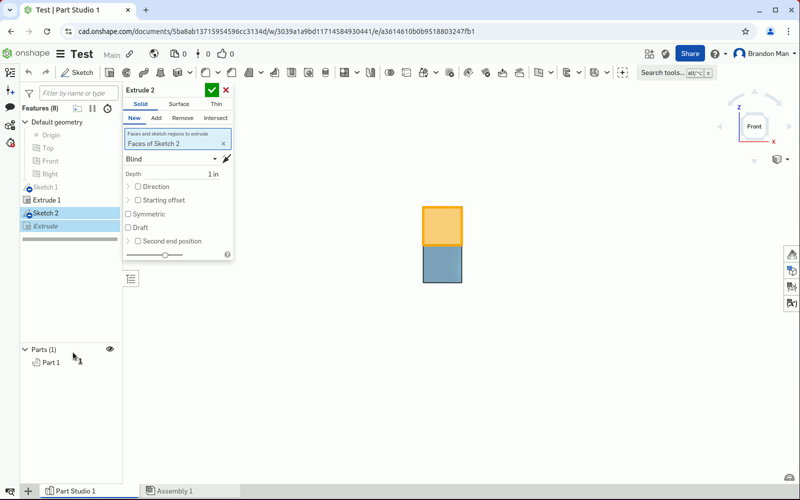
mouse_move(143, 106)
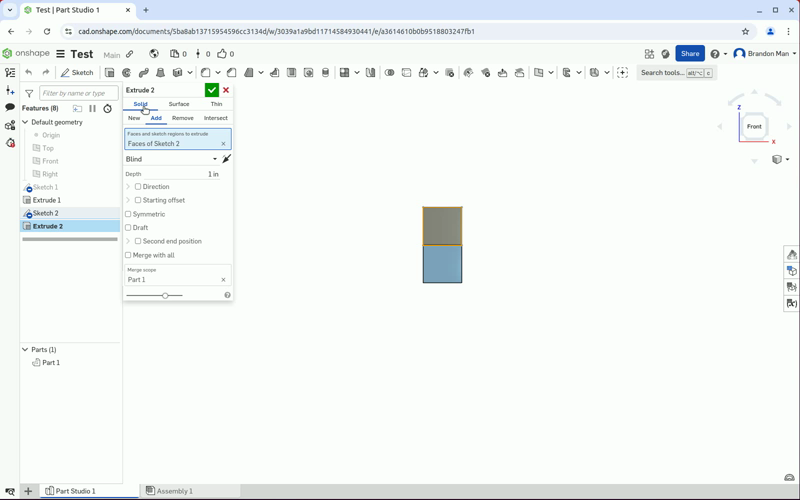
click(143, 106)
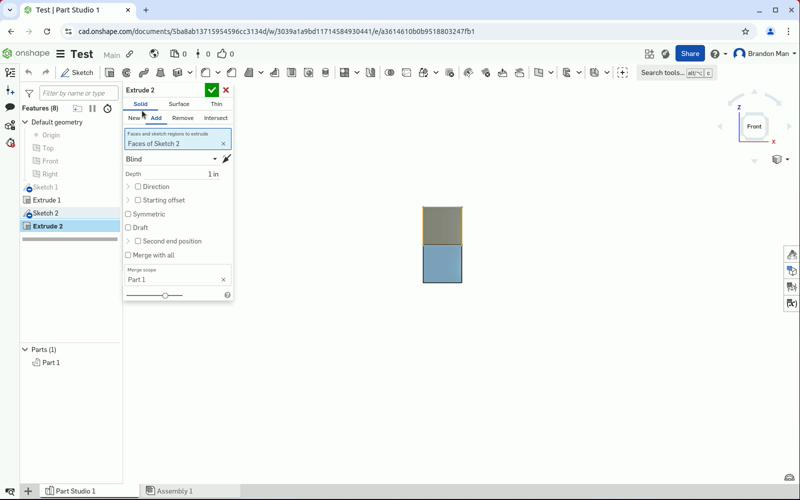
mouse_move(137, 120)
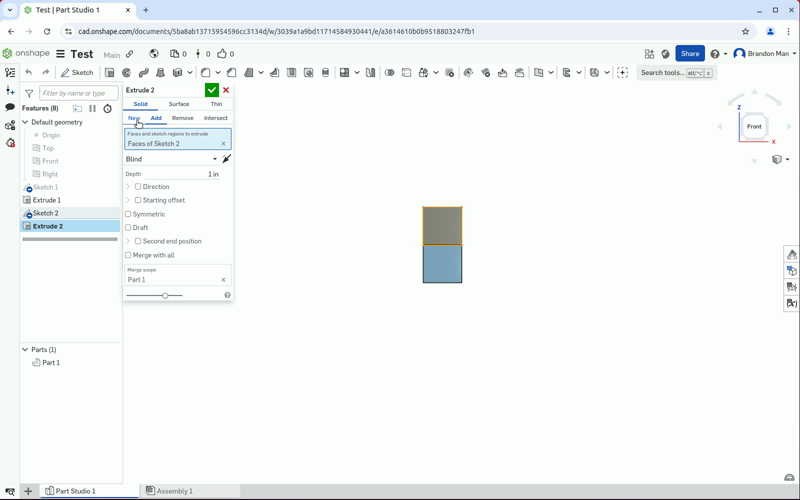
click(137, 120)
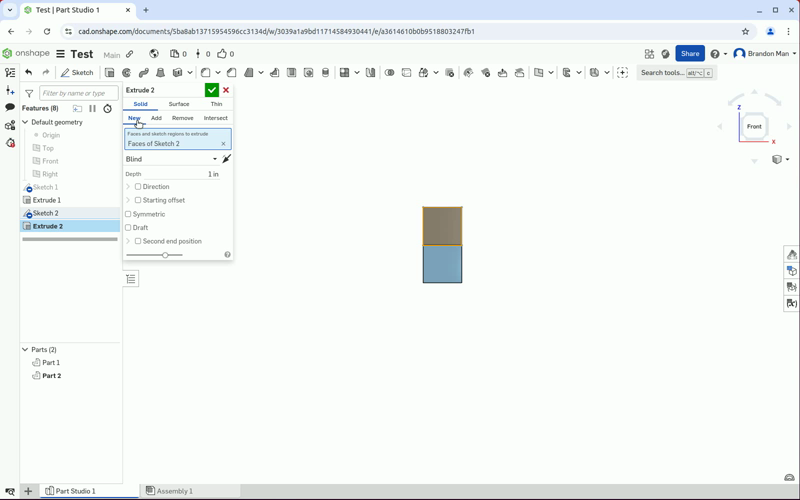
key(tab, 4)
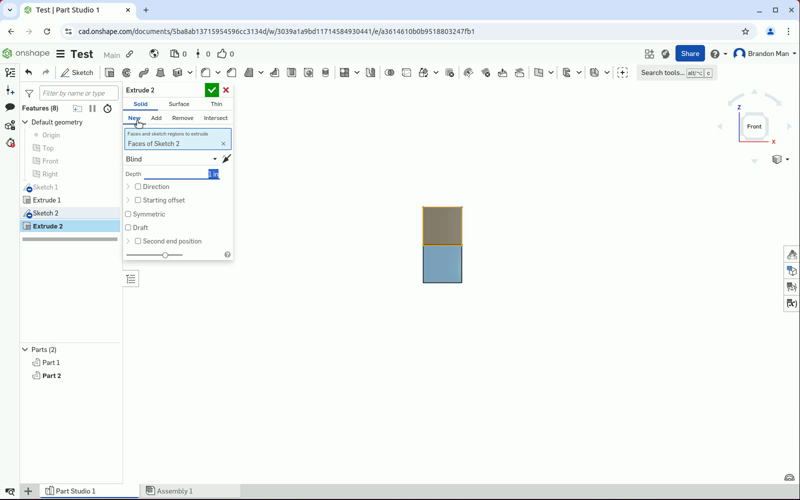
text(3.851)
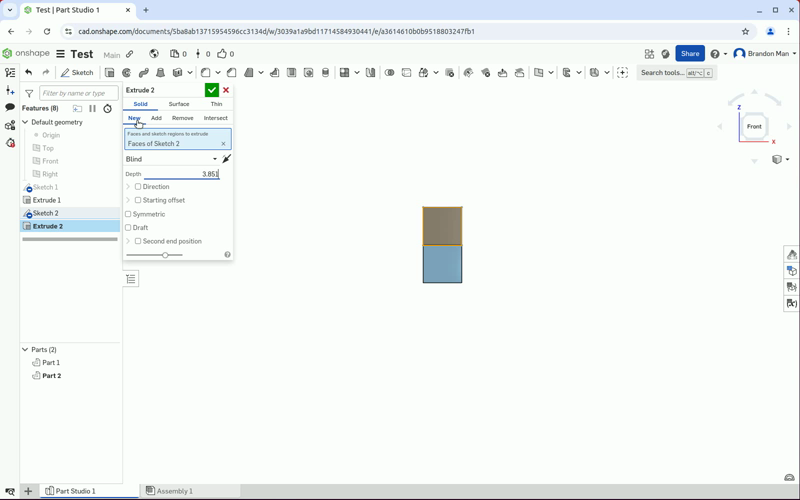
key(enter)
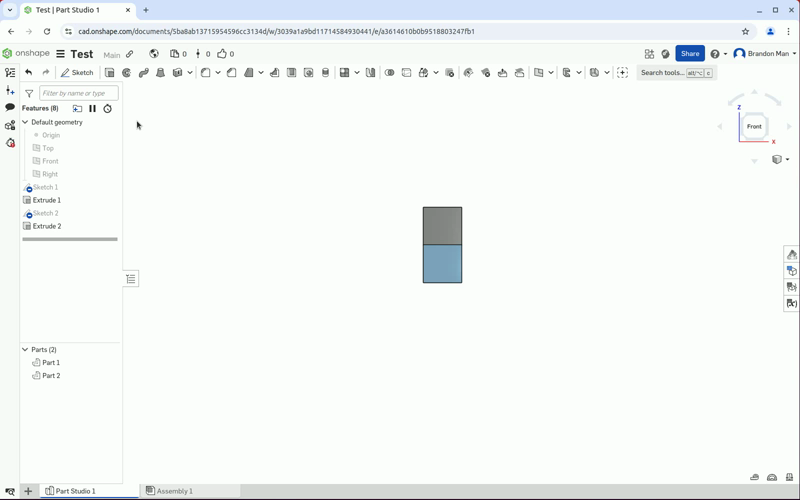
key(shift+h)
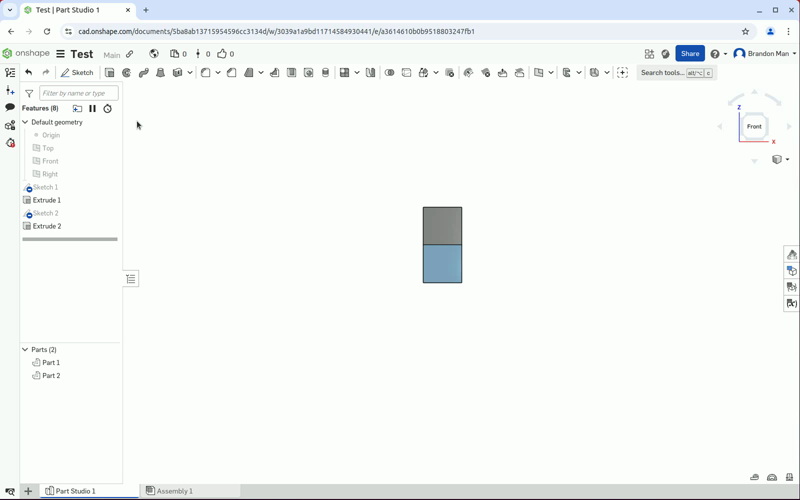
key(shift+h)
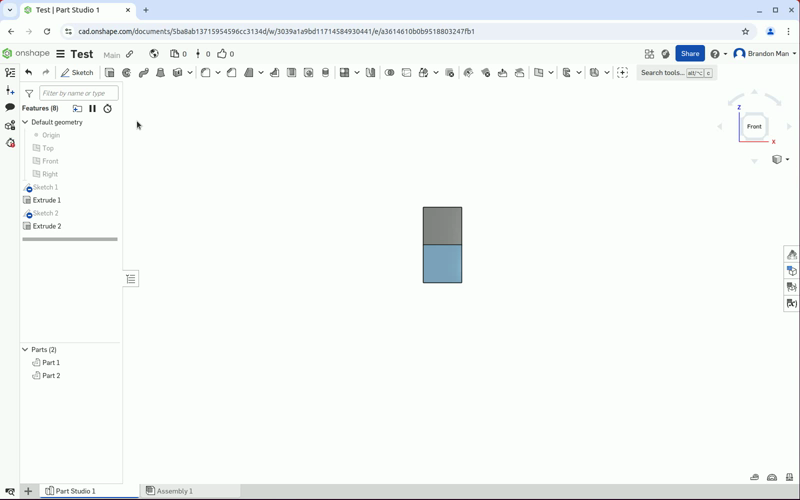
mouse_move(73, 189)
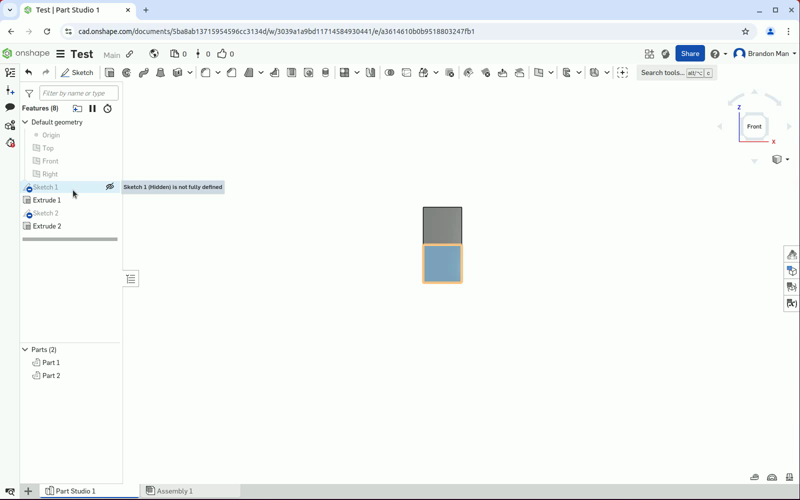
click(73, 189)
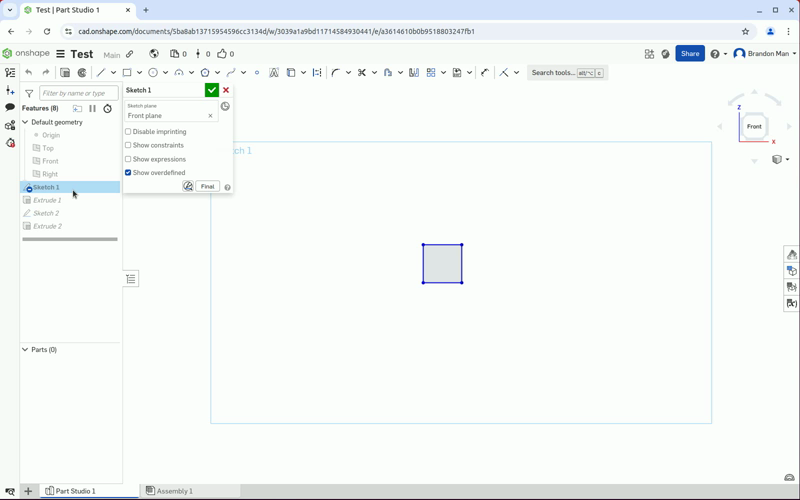
mouse_move(229, 92)
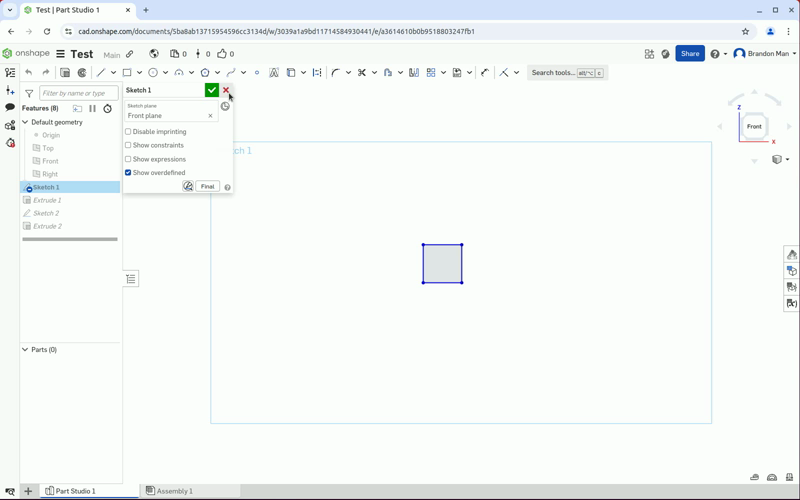
click(229, 92)
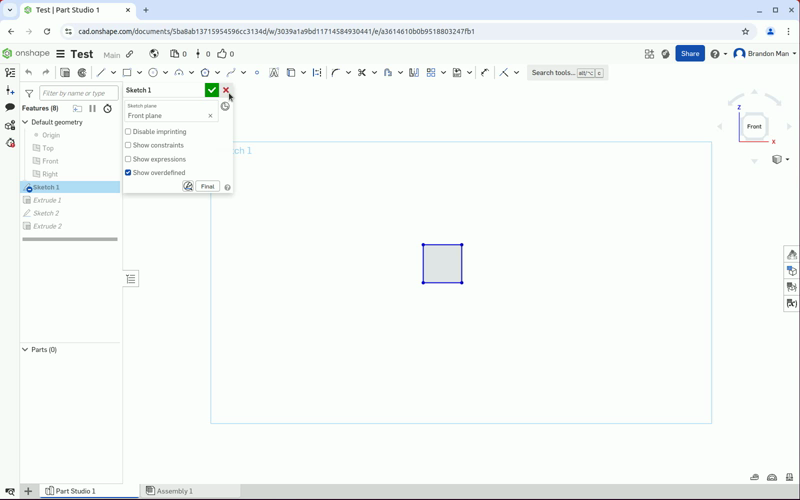
key(shift+s)
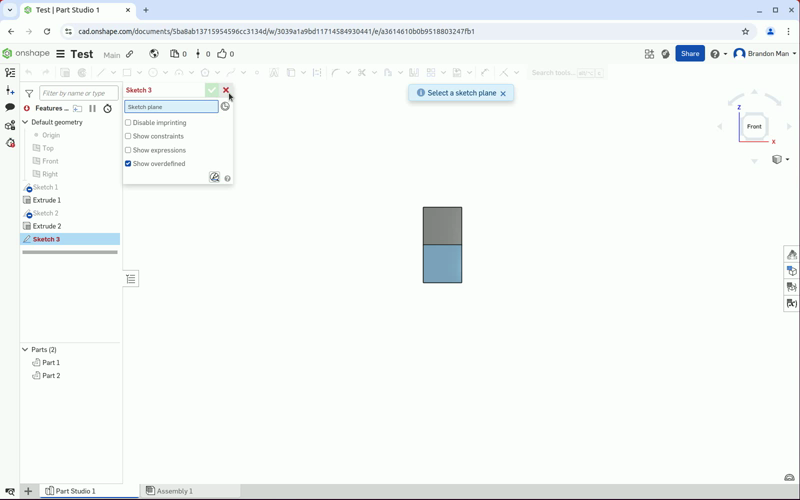
mouse_move(73, 163)
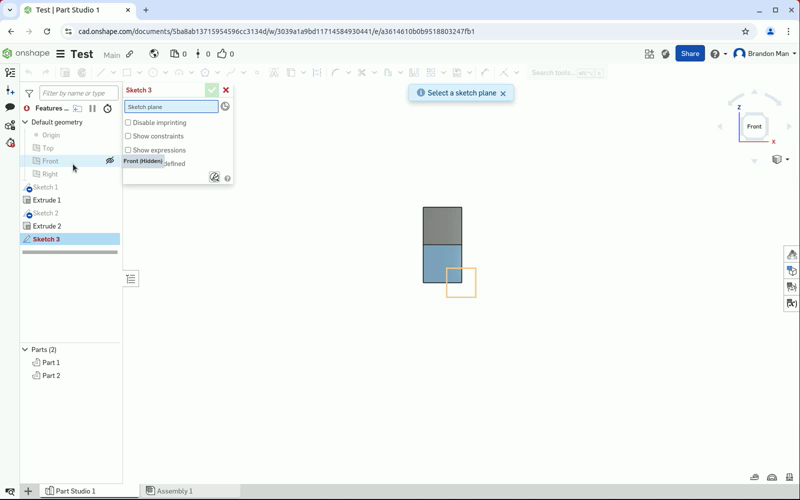
click(73, 163)
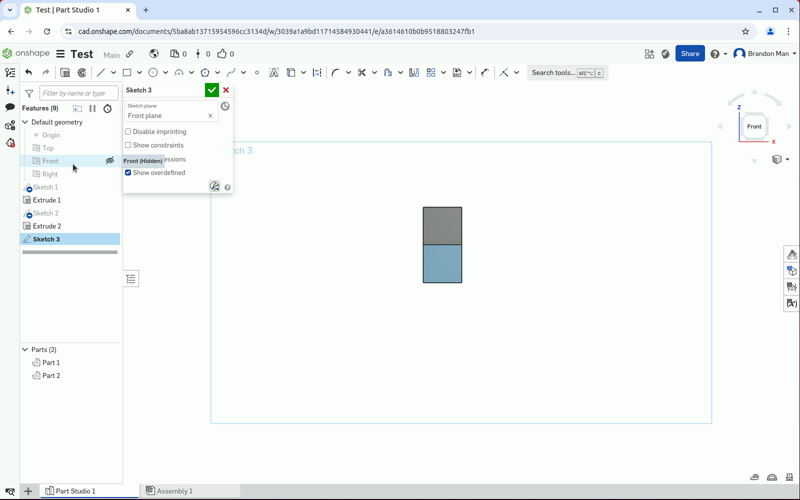
mouse_move(73, 352)
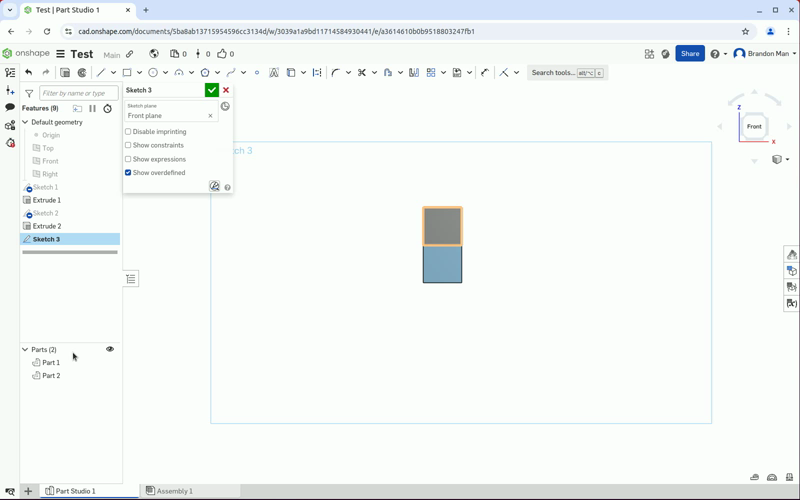
key(y)
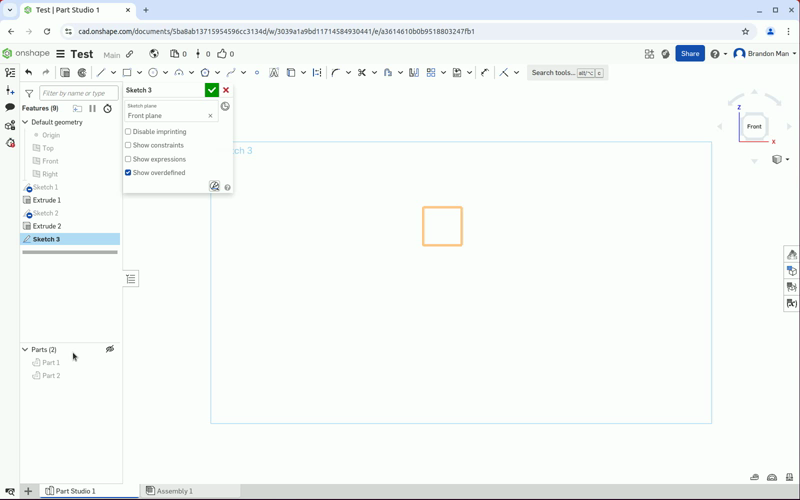
key(l)
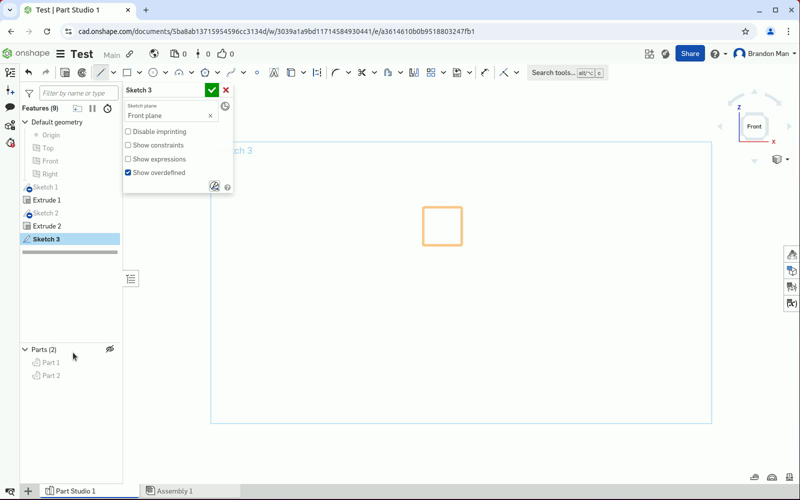
key_down(shift)
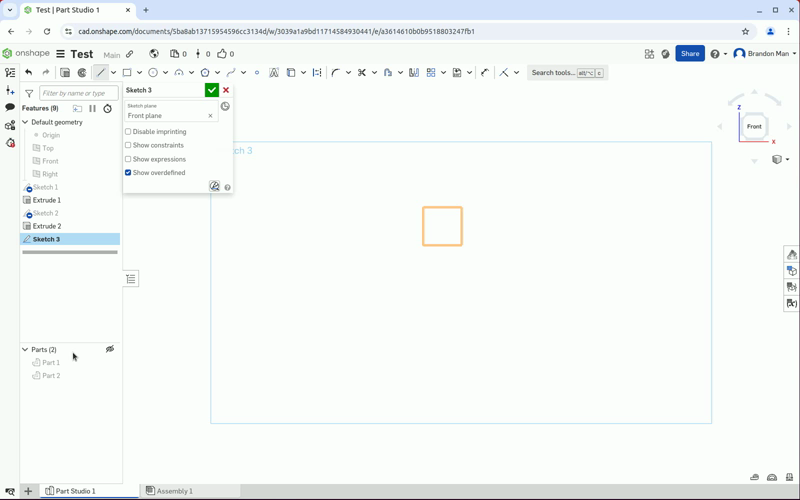
mouse_move(460, 282)
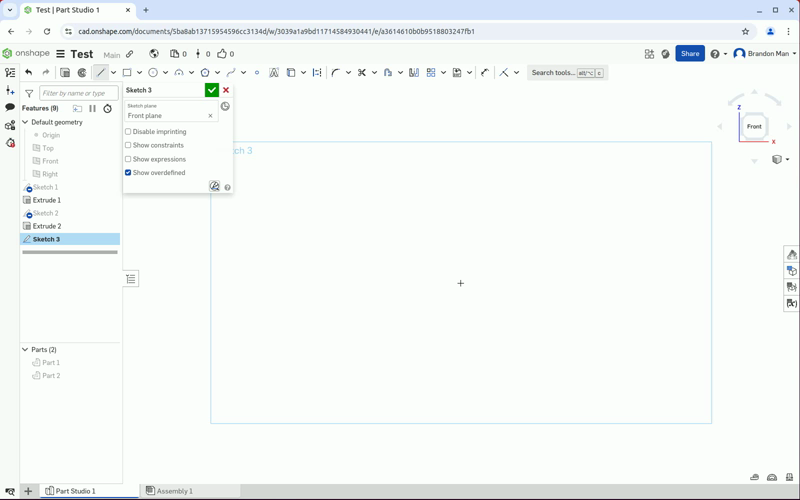
click(460, 282)
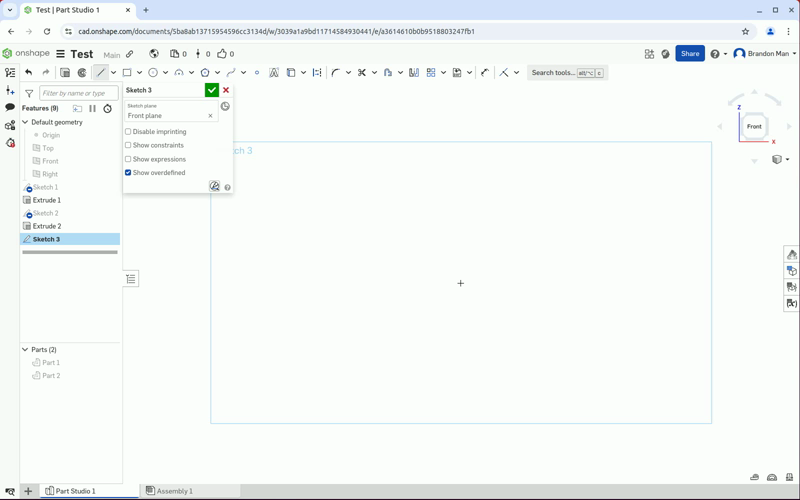
key_up(shift)
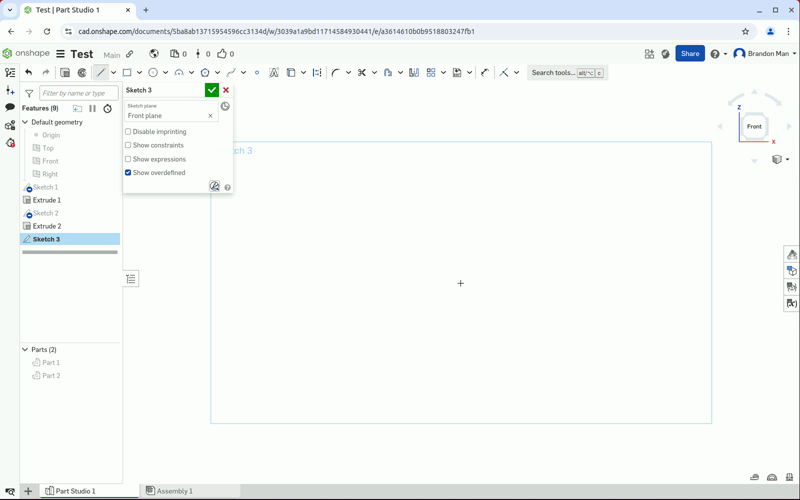
key_down(shift)
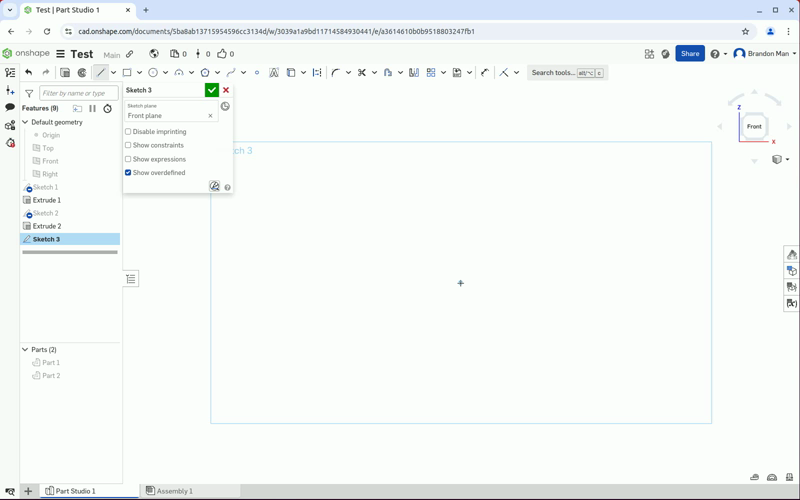
mouse_move(573, 282)
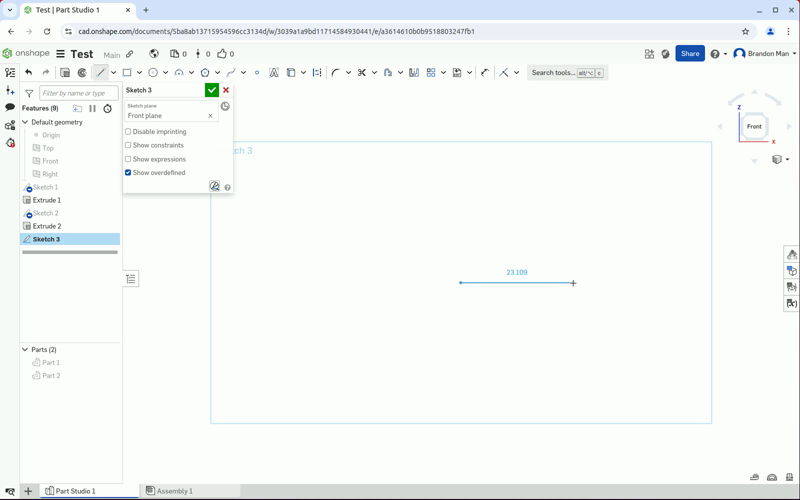
click(573, 282)
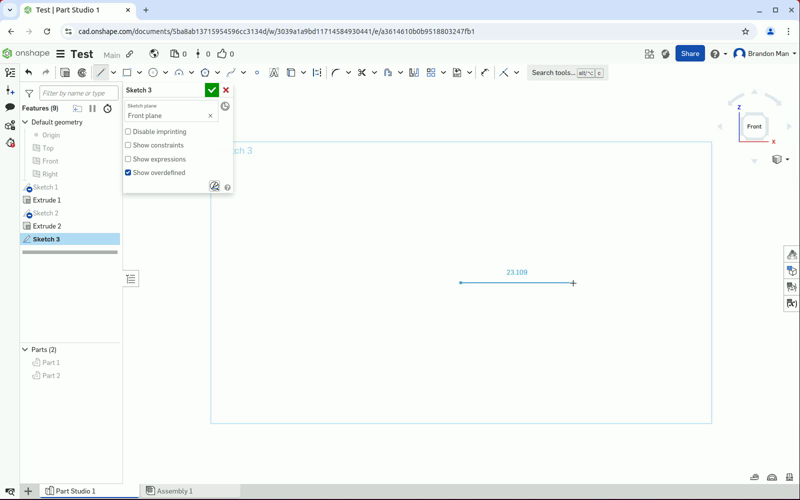
key_up(shift)
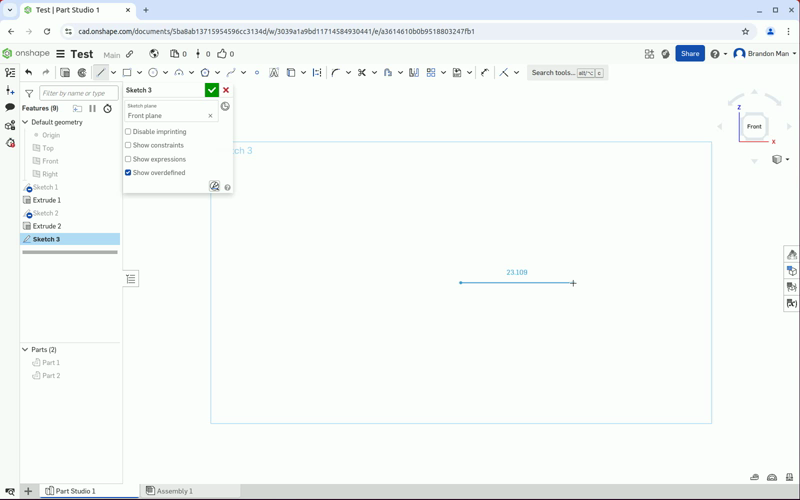
key_down(shift)
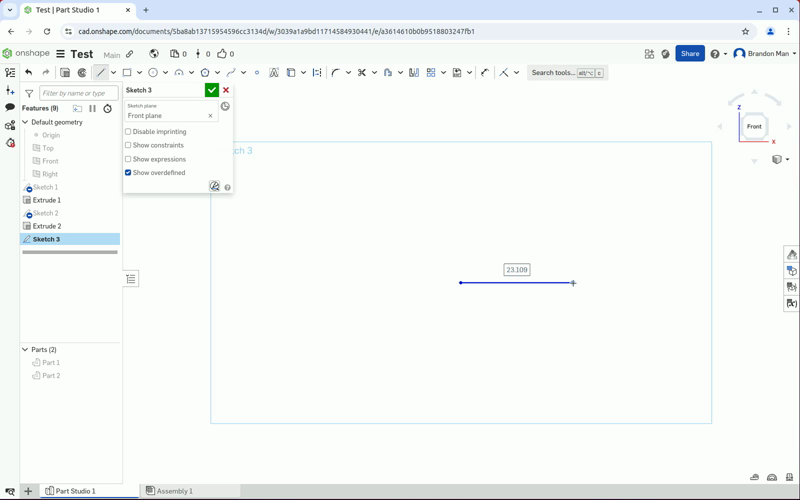
mouse_move(589, 282)
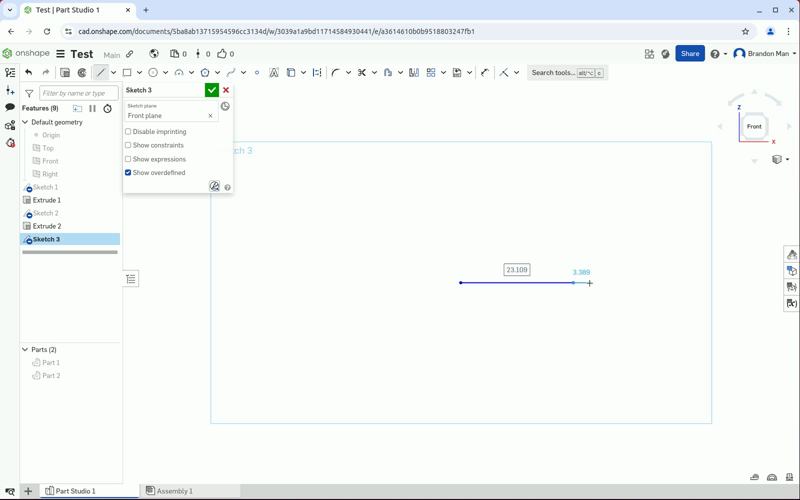
mouse_move(573, 245)
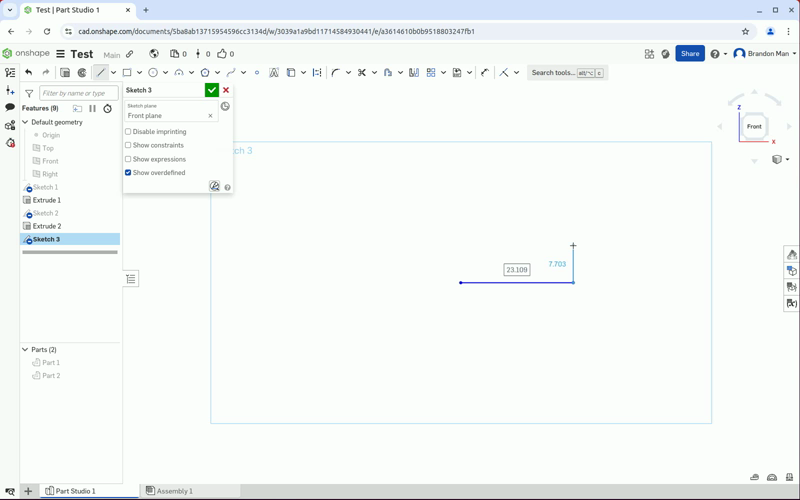
click(573, 245)
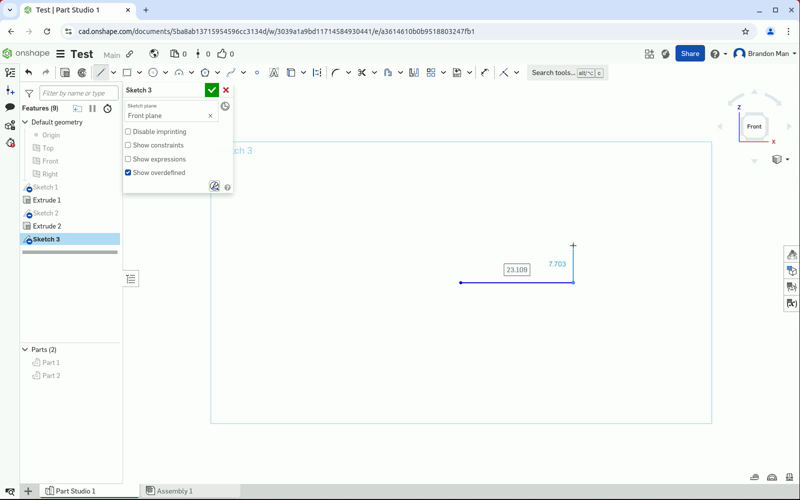
key_up(shift)
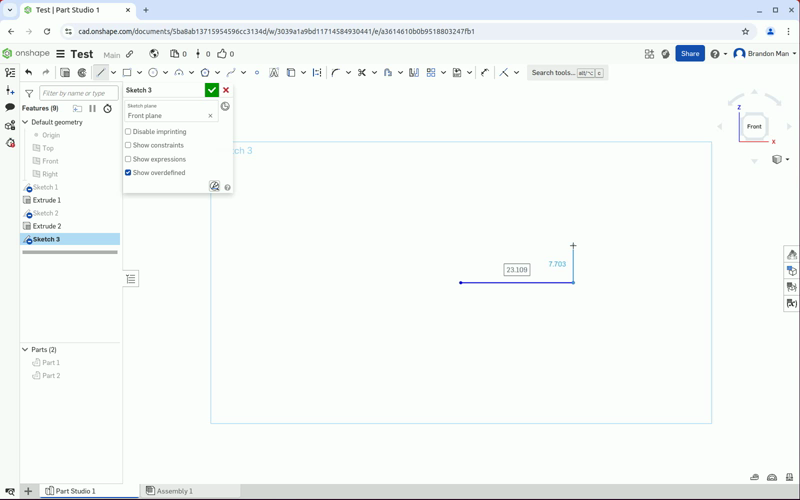
key_down(shift)
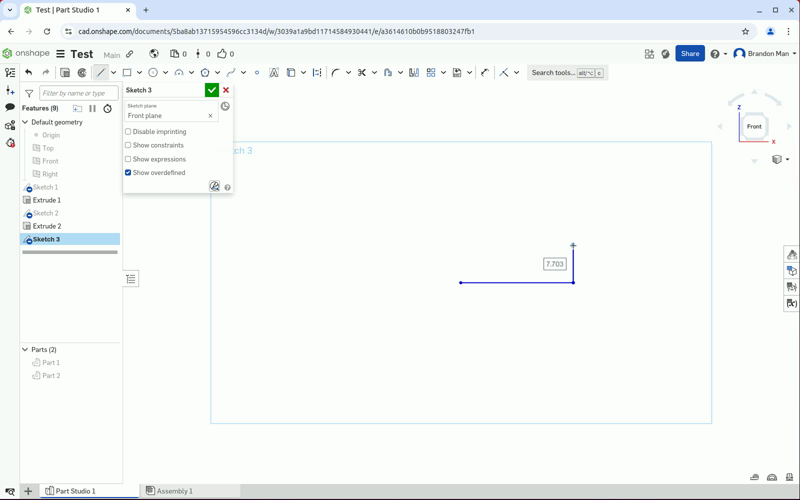
mouse_move(460, 245)
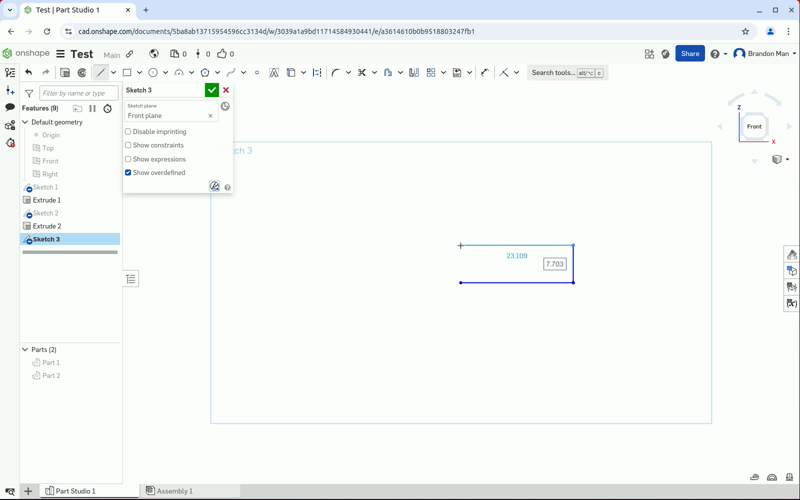
click(460, 245)
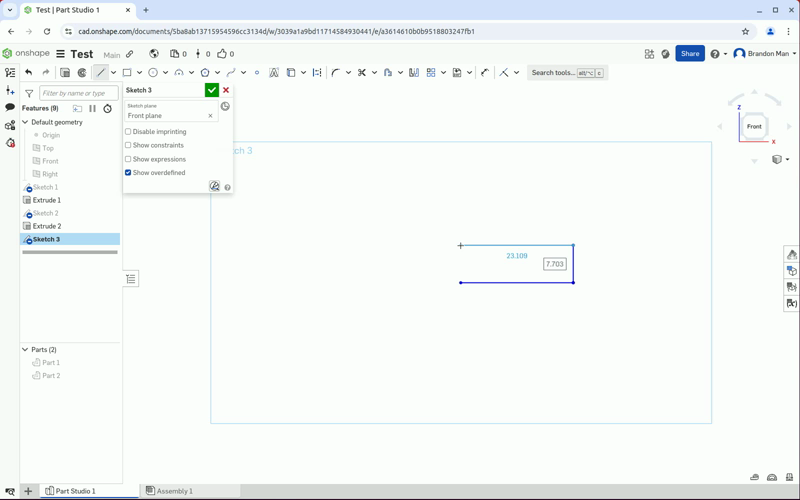
key_up(shift)
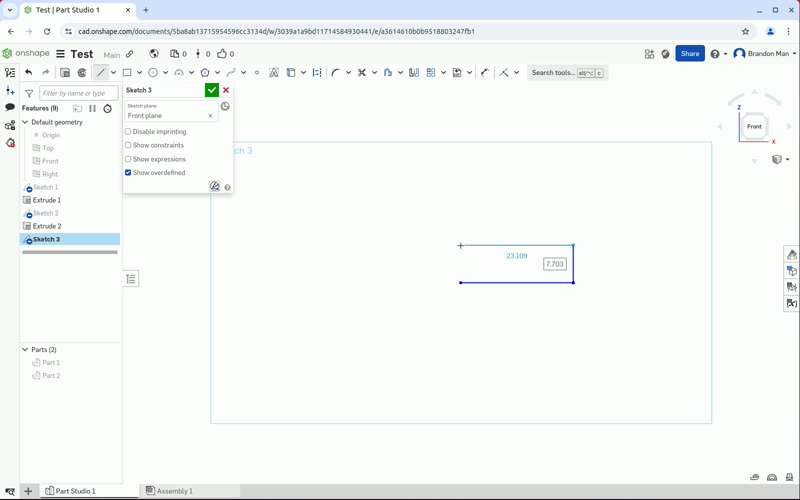
mouse_move(490, 245)
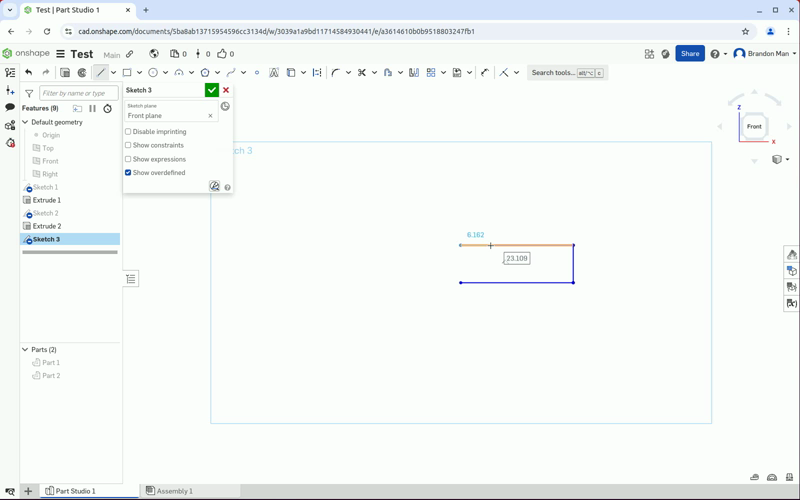
key_down(shift)
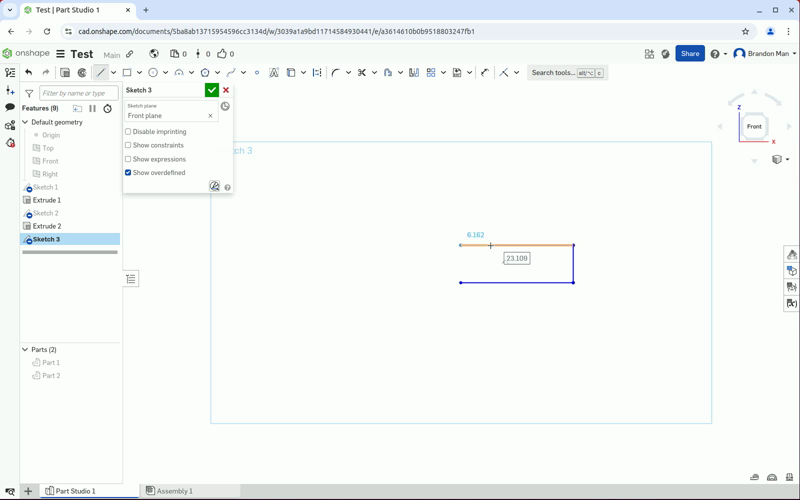
mouse_move(460, 282)
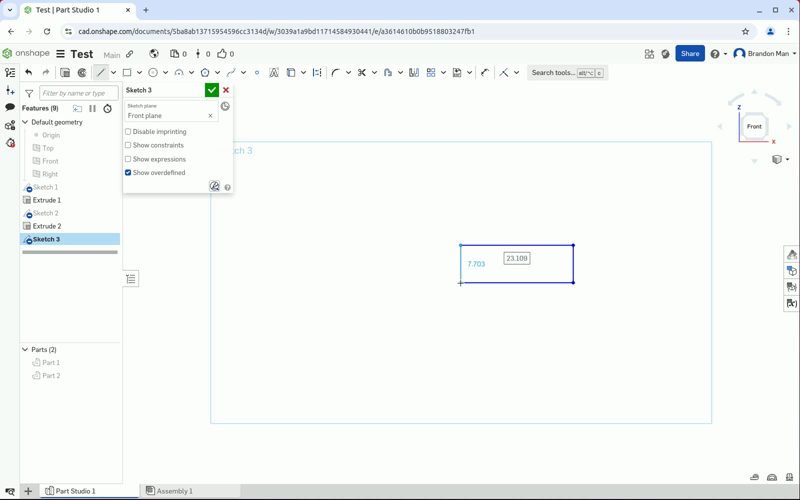
key_up(shift)
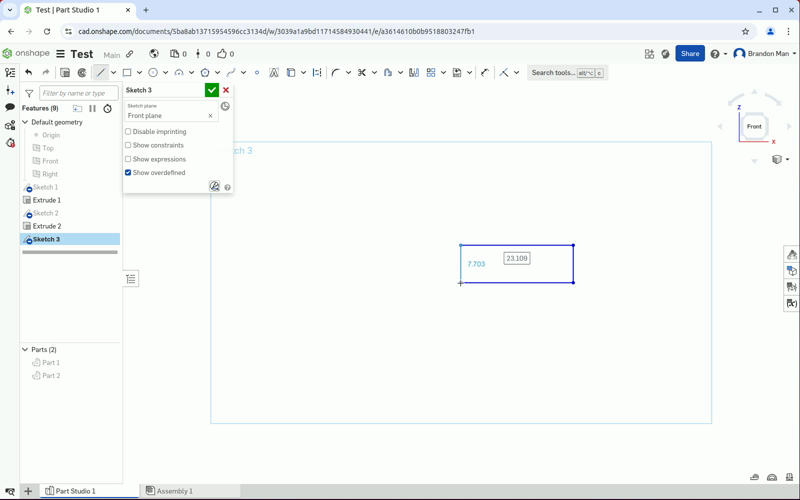
click(460, 282)
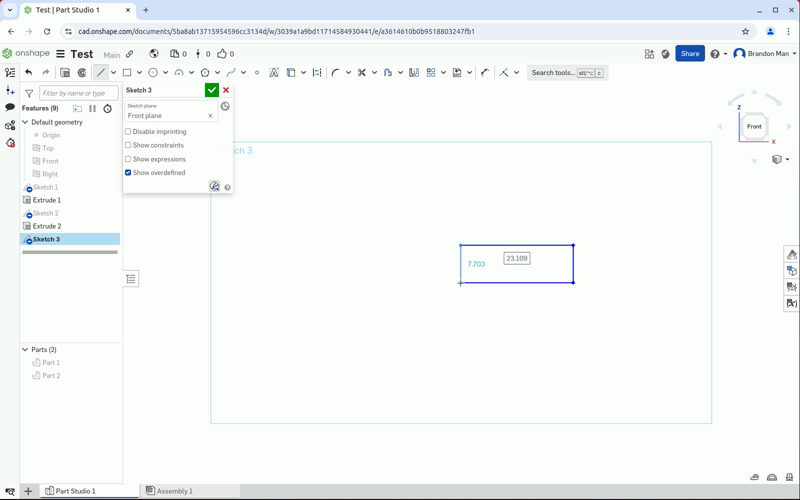
key(esc)
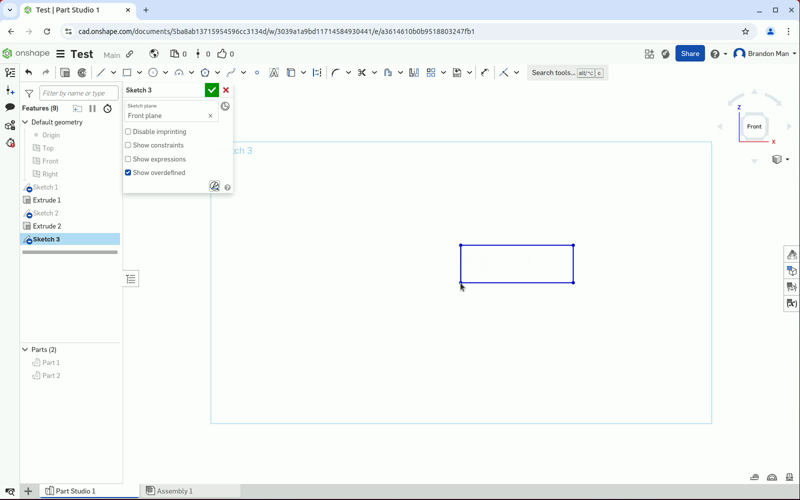
mouse_move(485, 263)
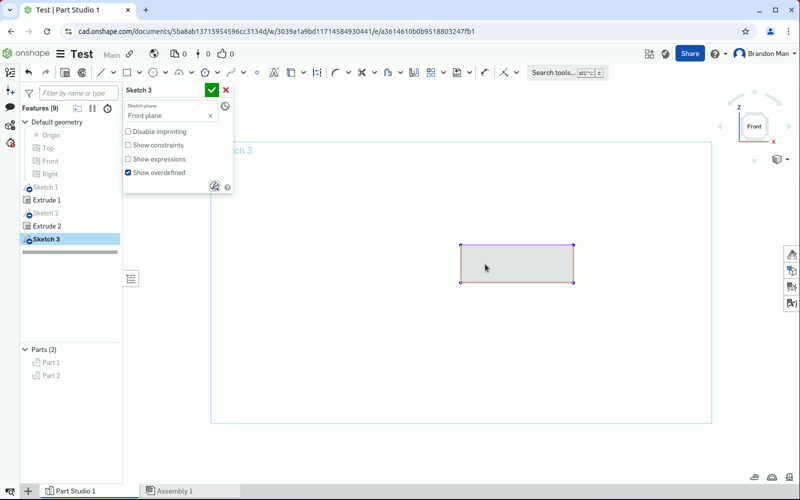
click(485, 263)
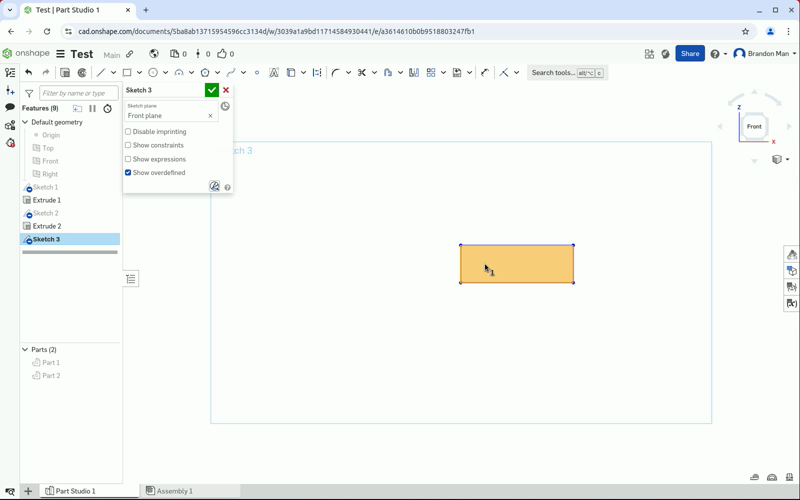
mouse_move(73, 352)
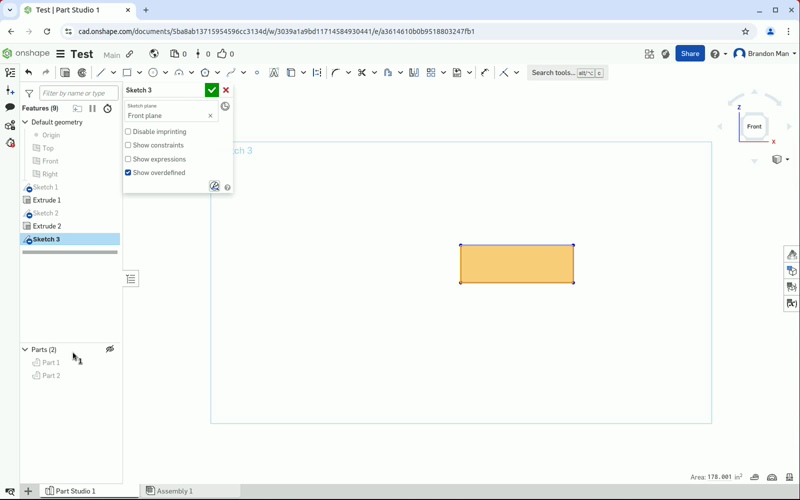
key(shift+y)
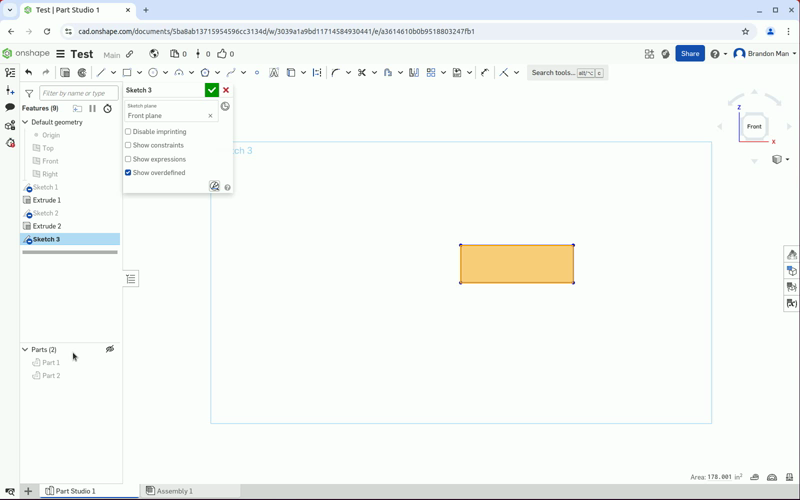
key(shift+e)
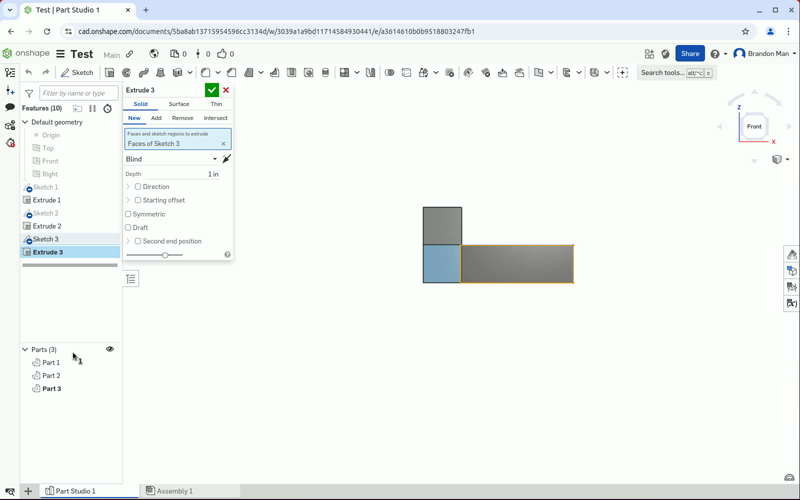
mouse_move(143, 106)
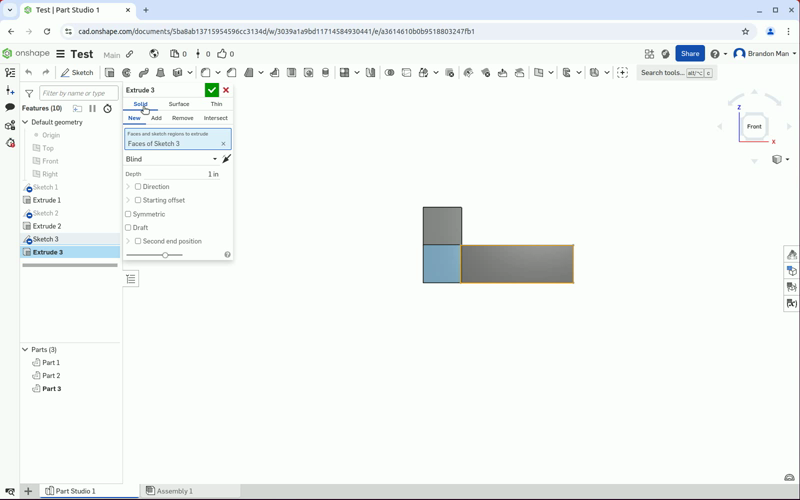
click(143, 106)
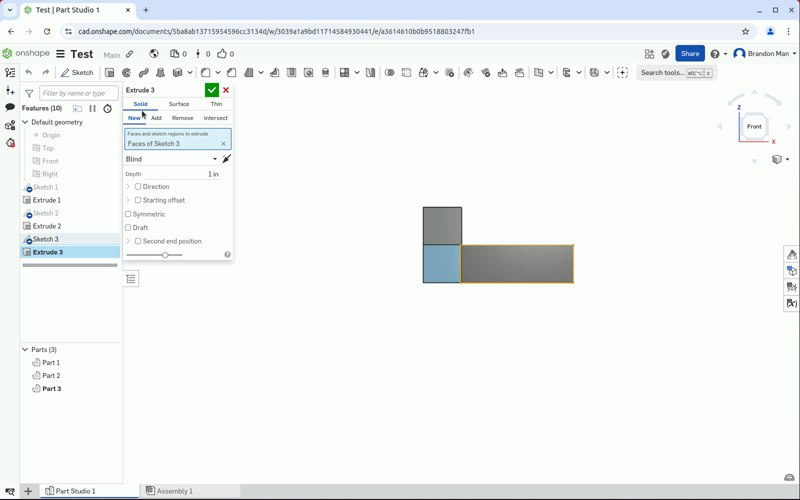
mouse_move(137, 120)
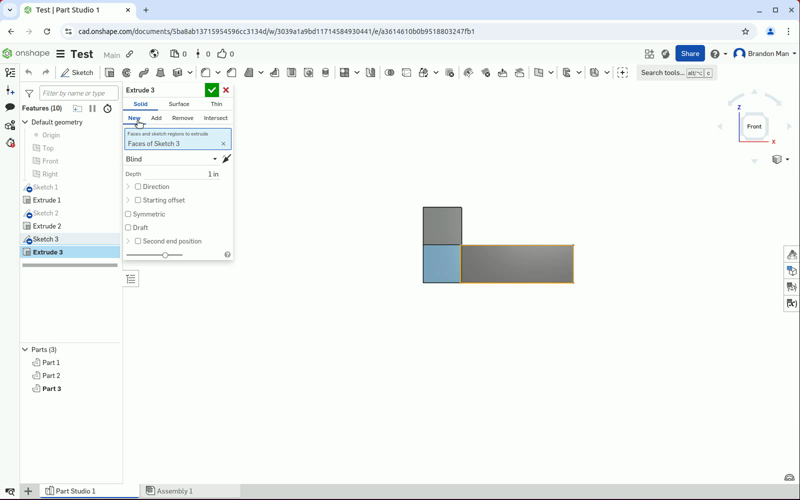
click(137, 120)
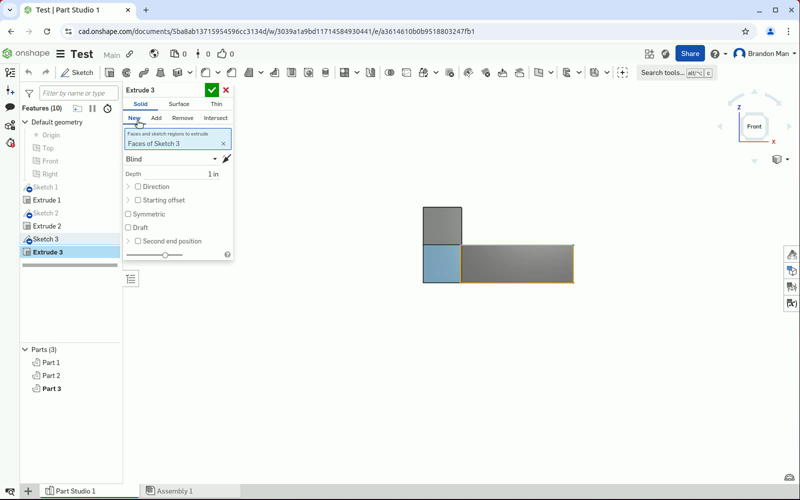
key(tab, 4)
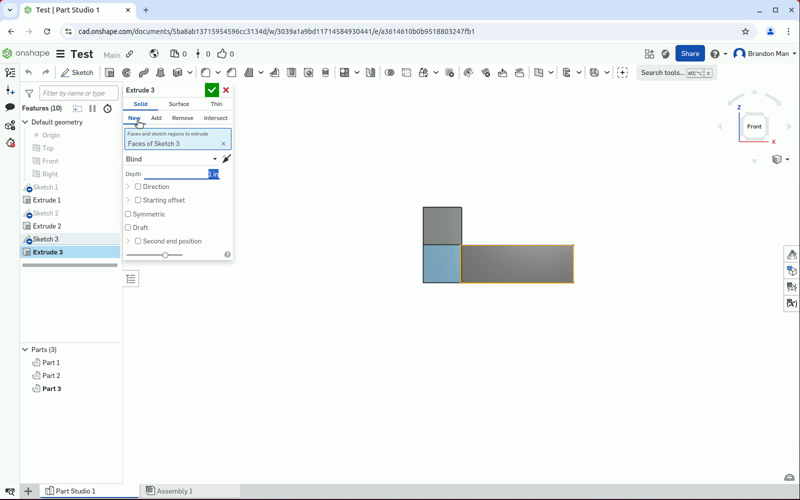
text(11.554)
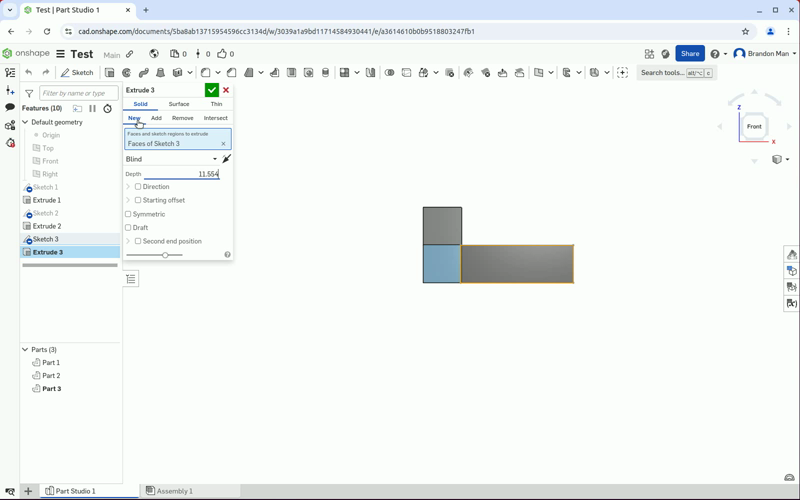
key(enter)
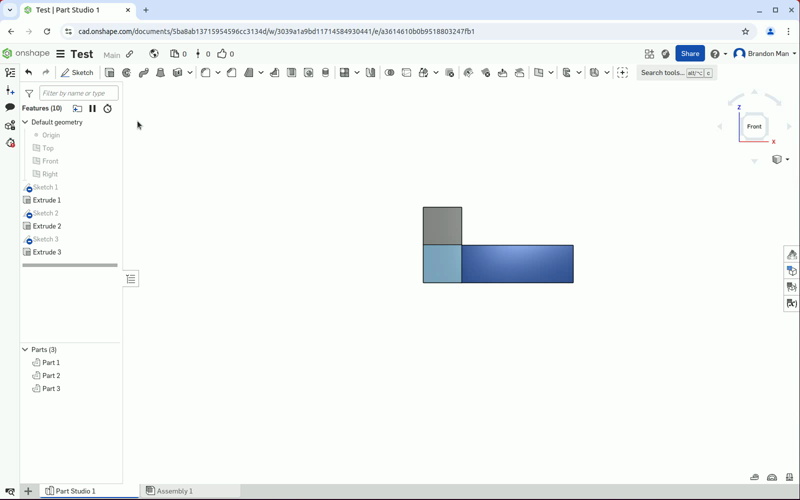
key(shift+h)
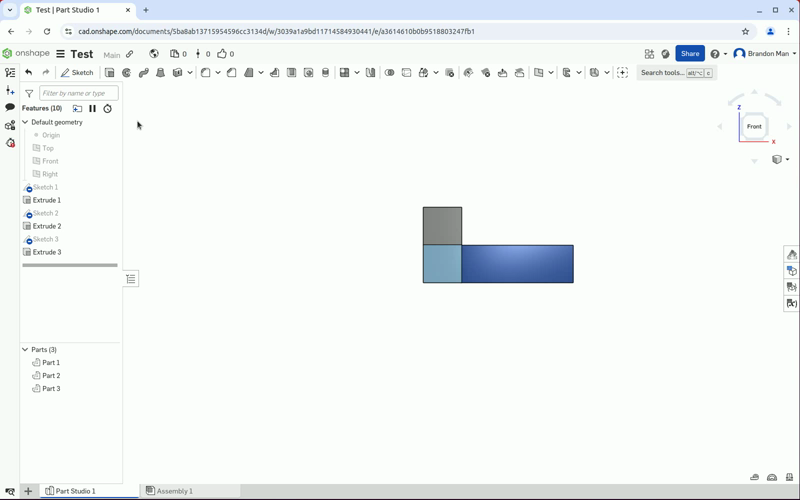
key(shift+h)
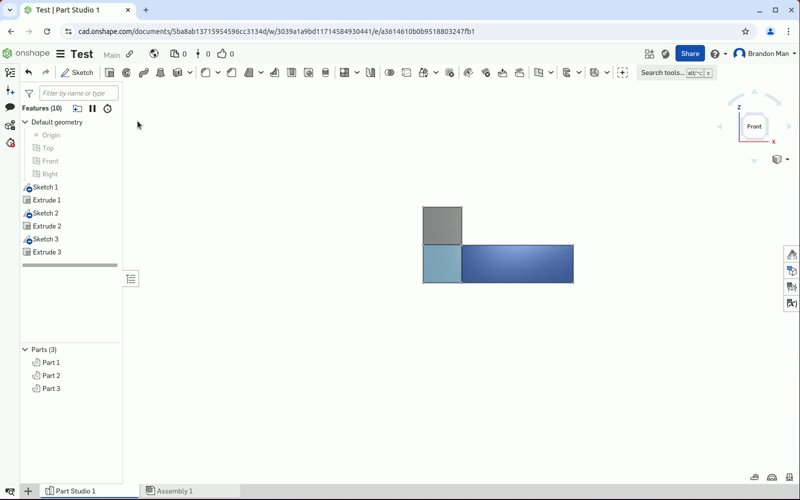
key(shift+7)
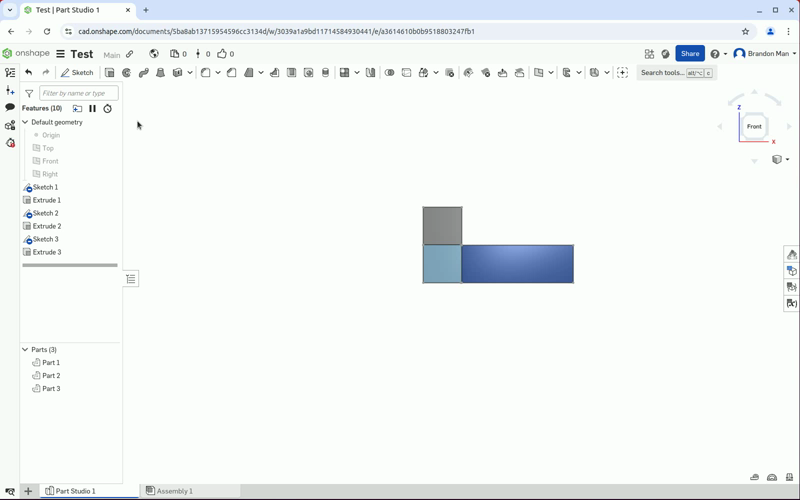
key(left, 2)
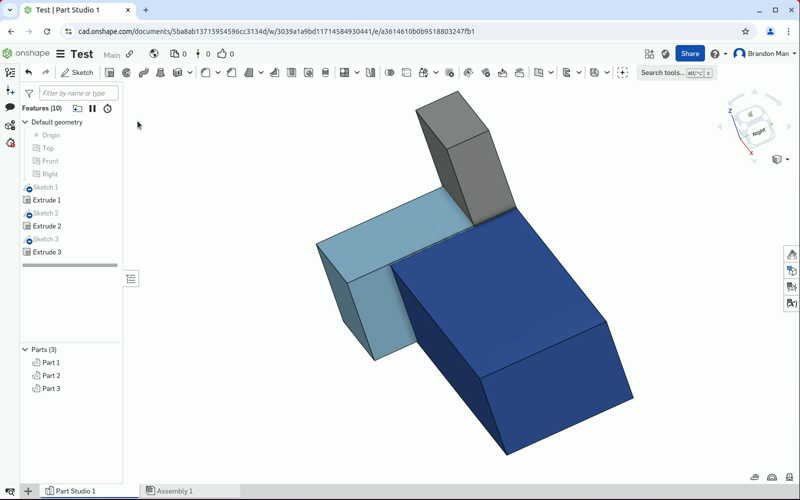
key(down, 2)
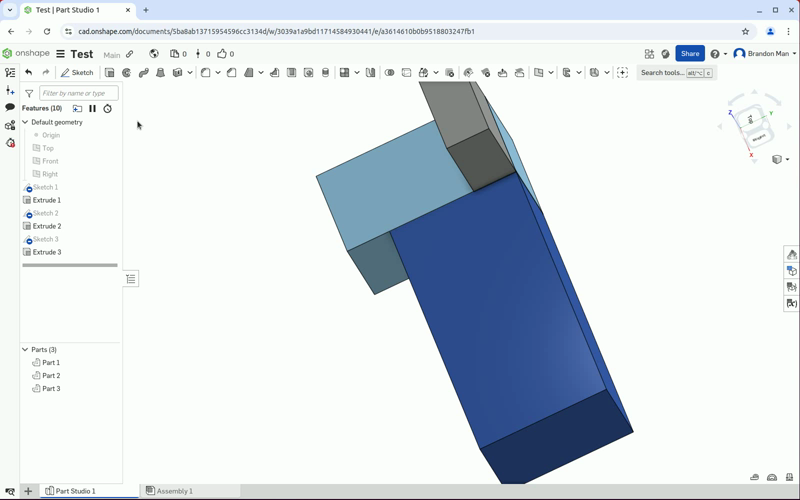
key(up, 2)
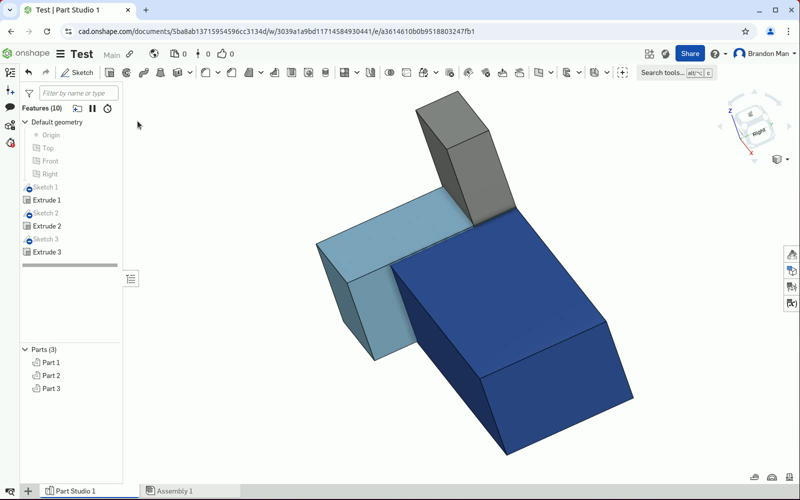
key(right, 2)
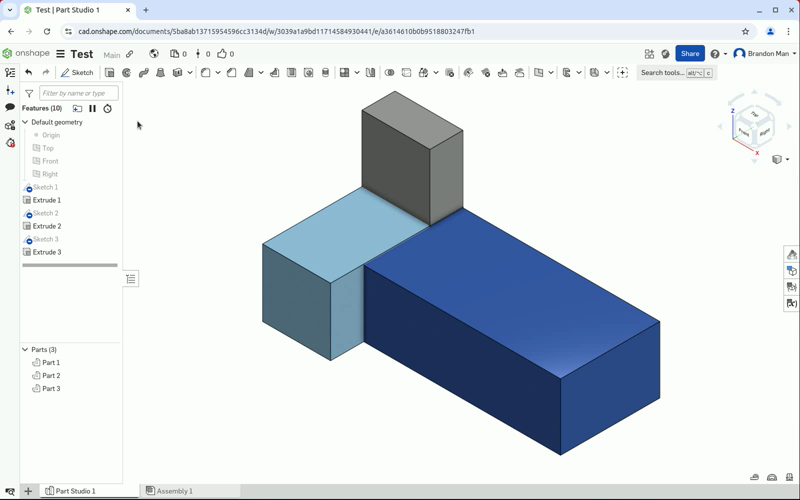
mouse_move(73, 189)
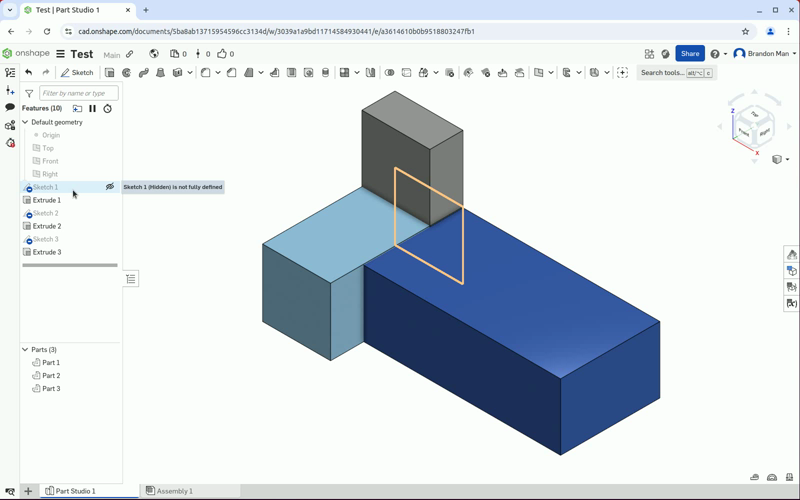
click(73, 189)